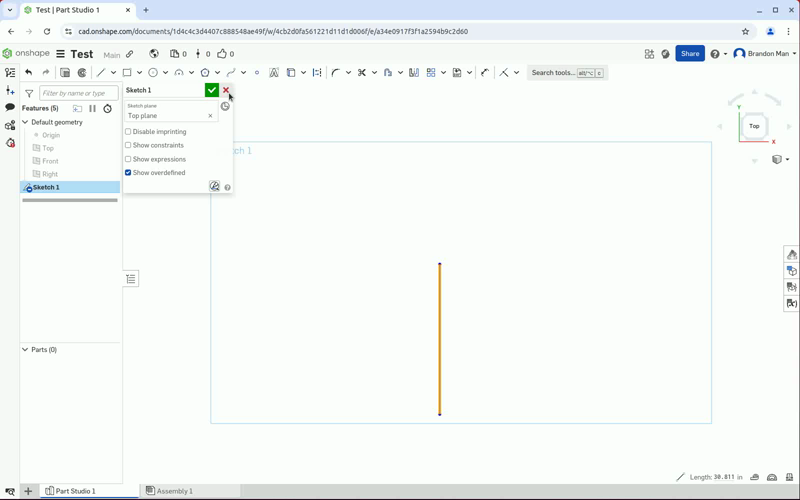
key(shift+h)
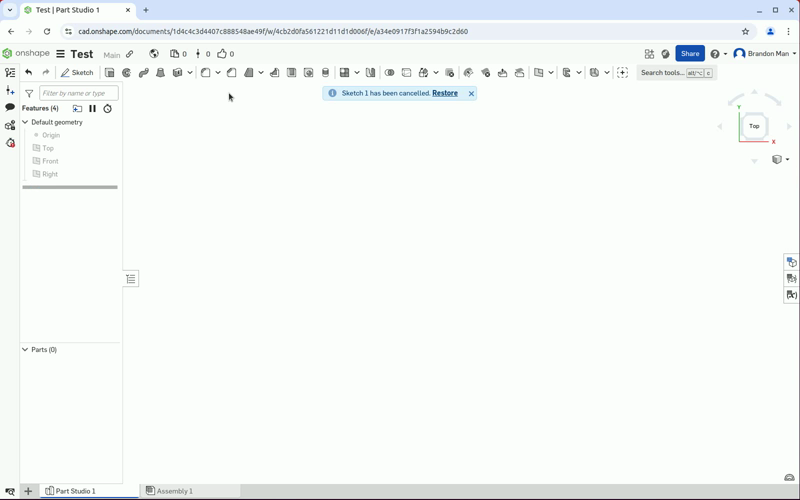
mouse_move(73, 352)
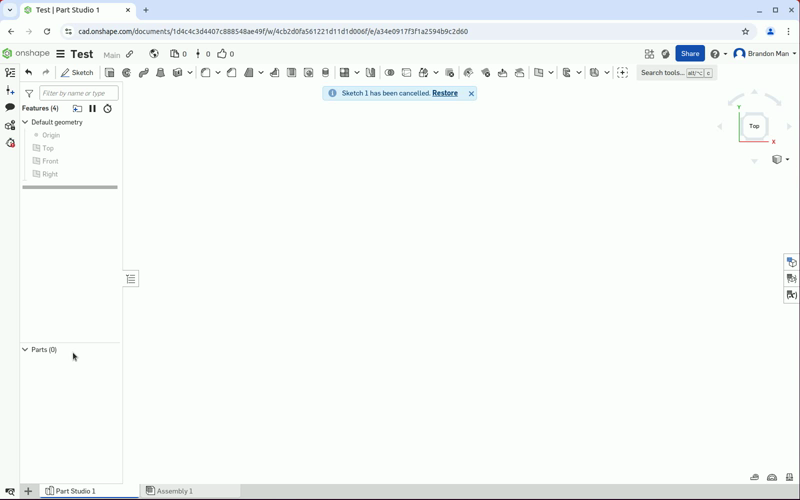
key(y)
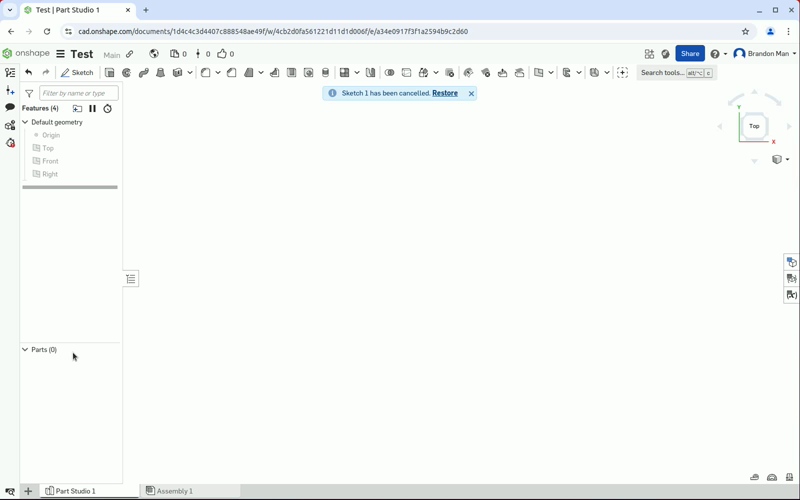
key(shift+p)
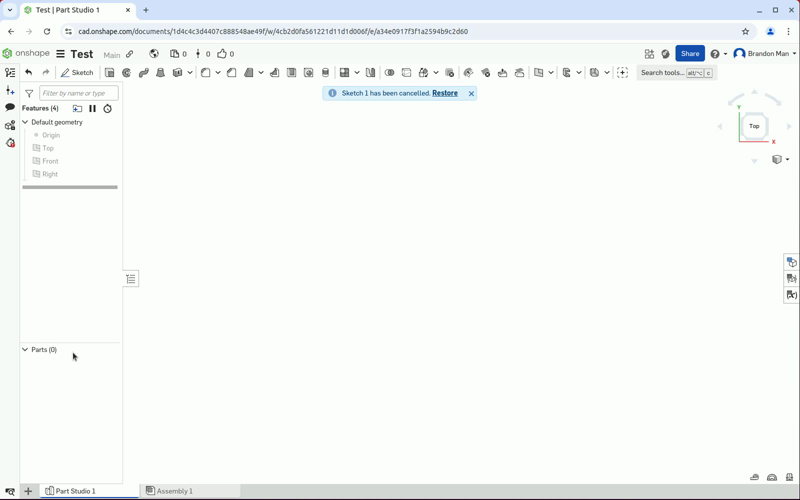
key(space)
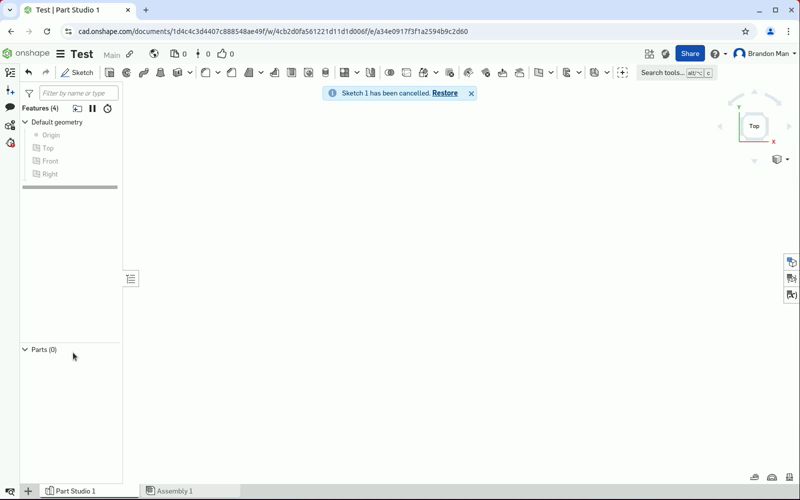
key_down(shift)
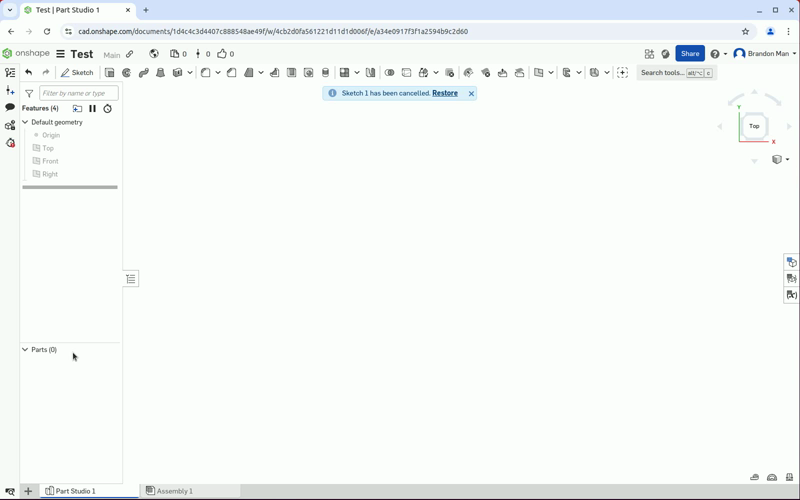
key(up)
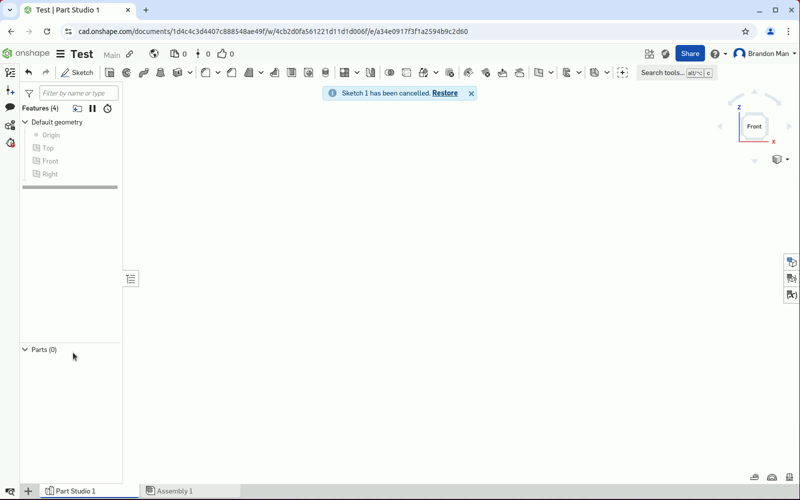
key_up(shift)
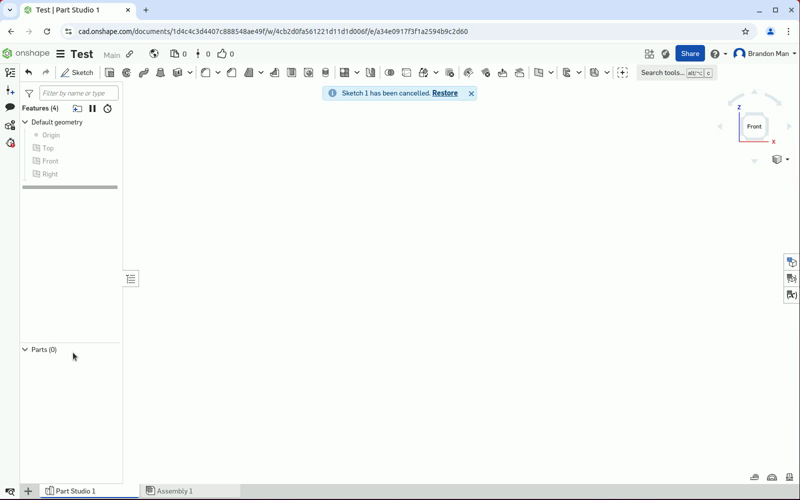
key(space)
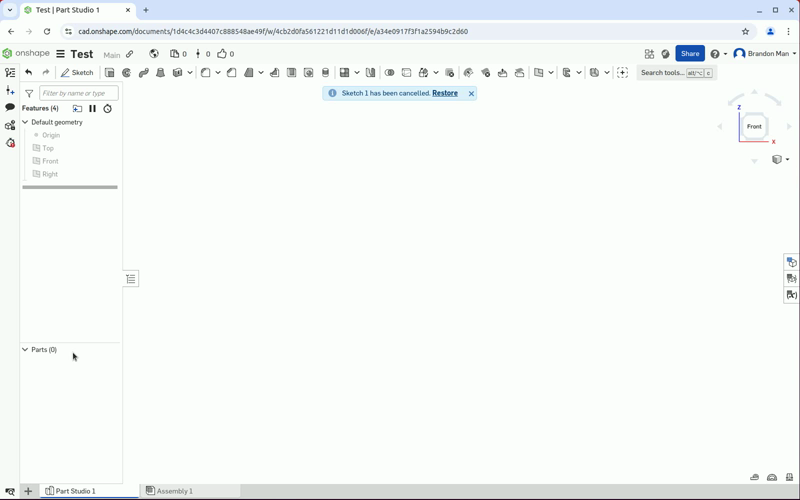
key_down(shift)
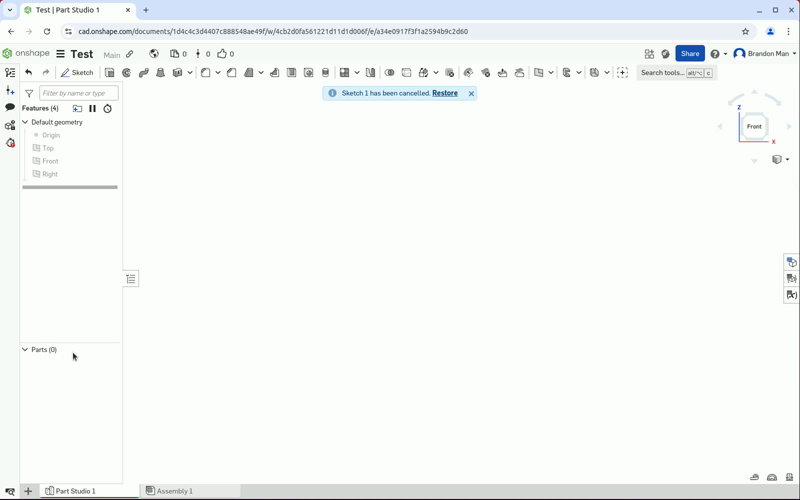
key(left)
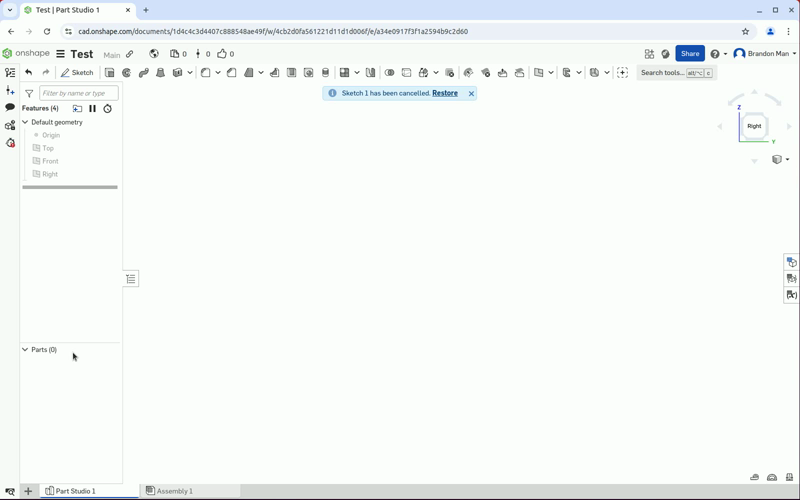
key_up(shift)
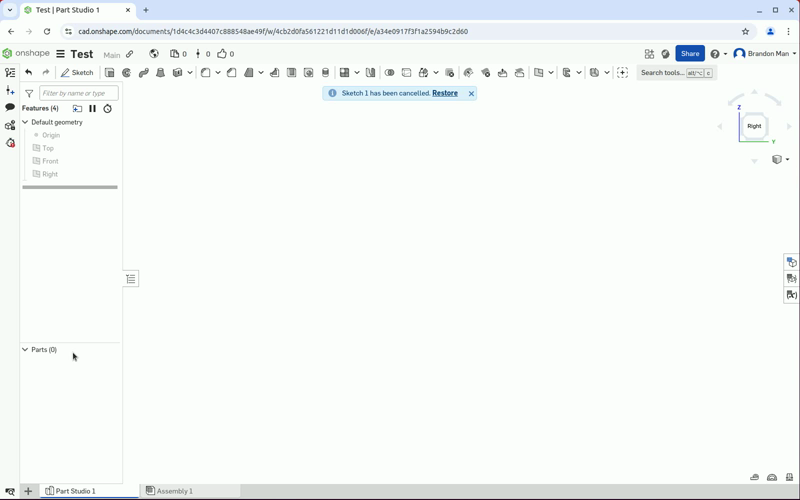
mouse_move(73, 352)
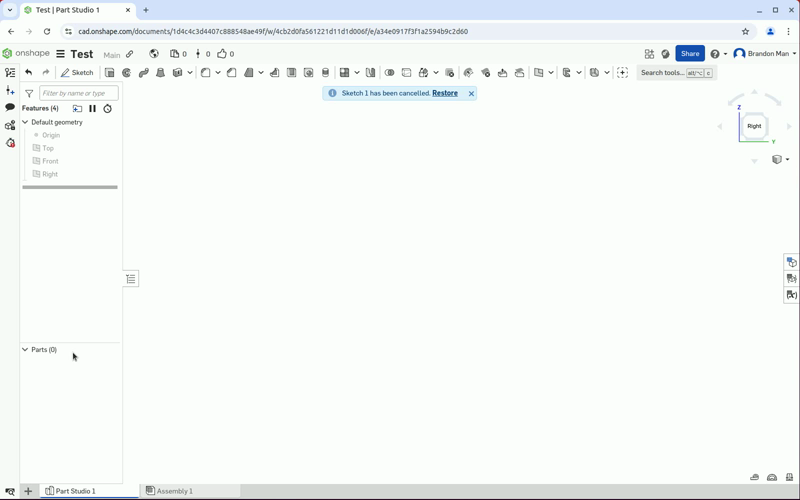
key(shift+y)
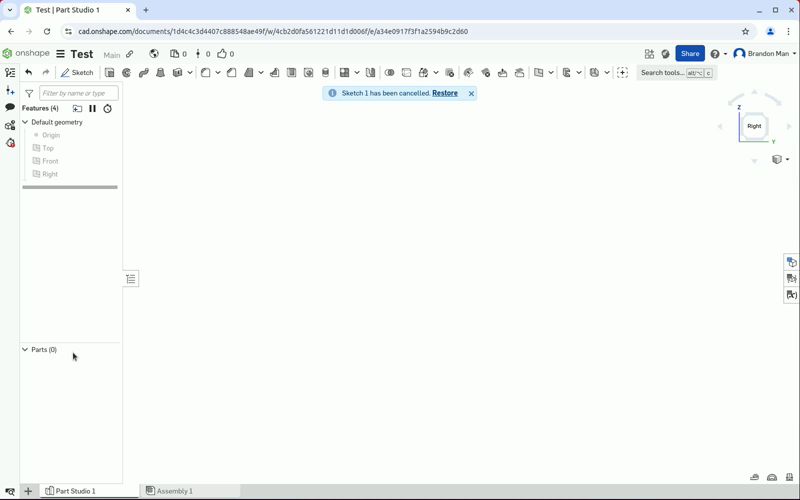
key(shift+s)
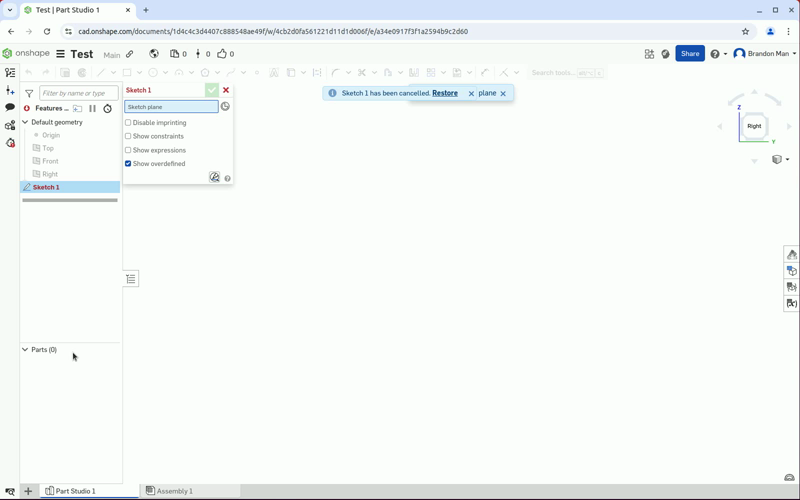
mouse_move(73, 176)
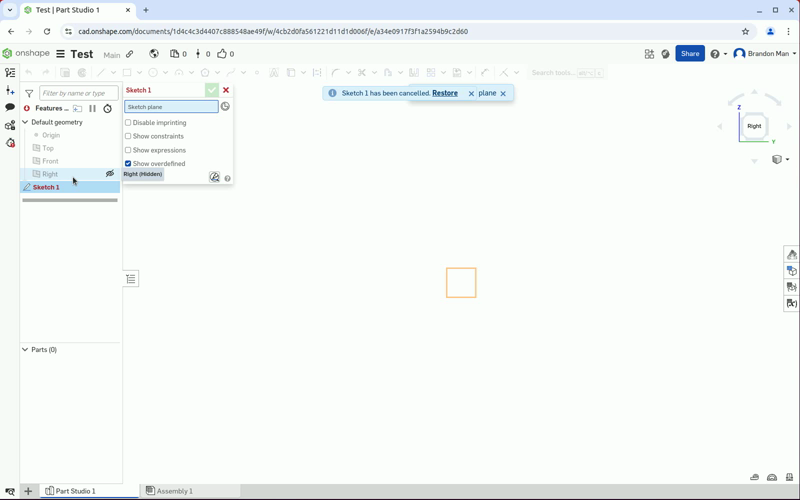
click(73, 176)
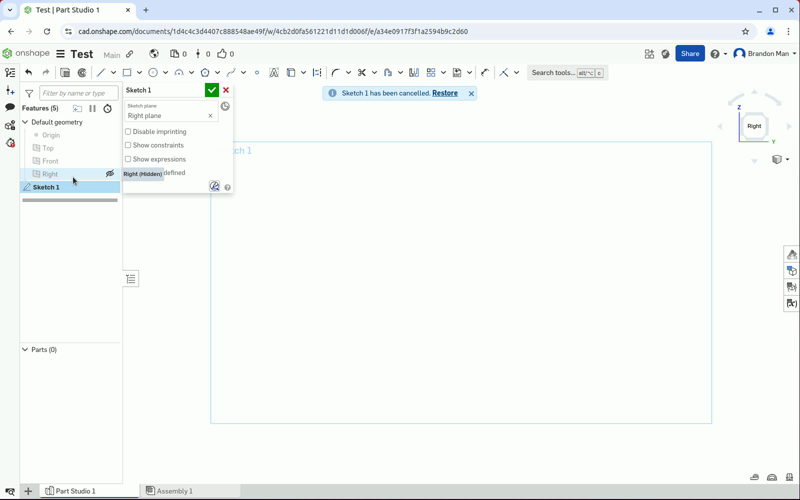
mouse_move(73, 352)
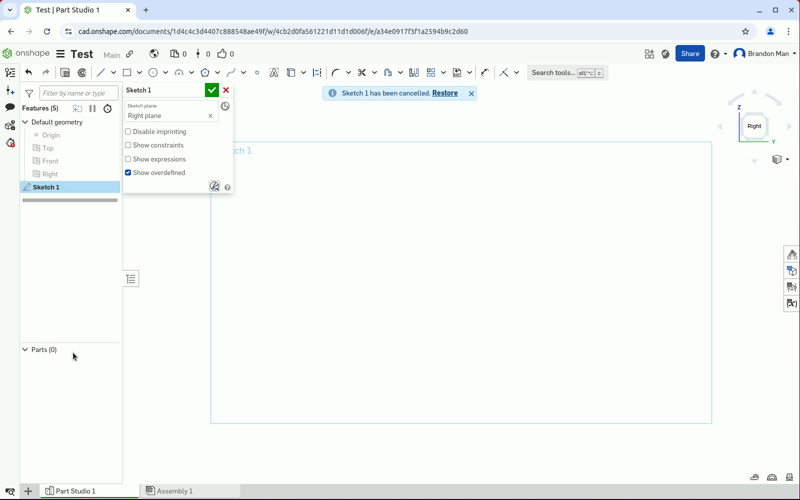
key(y)
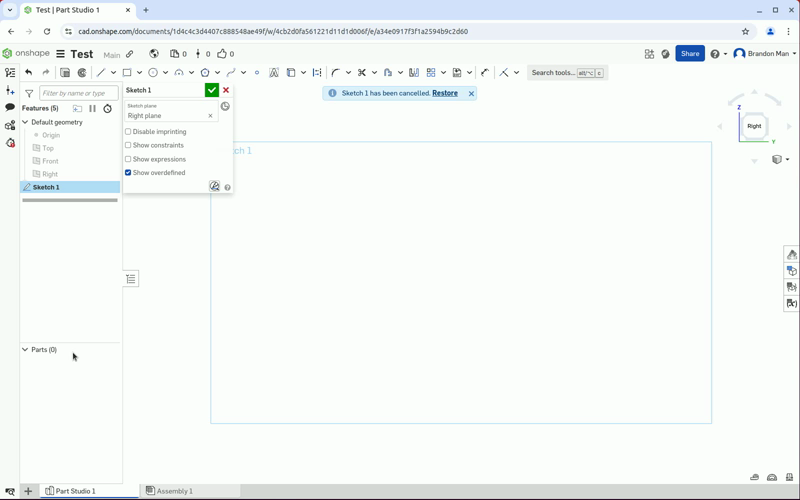
key(l)
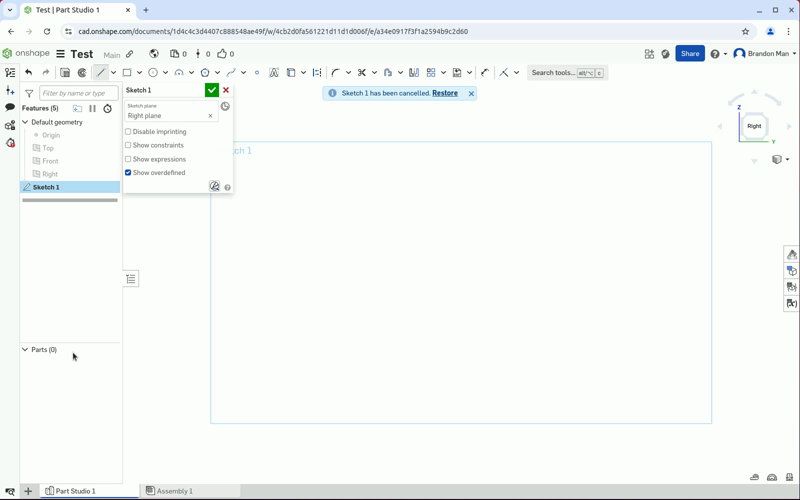
key_down(shift)
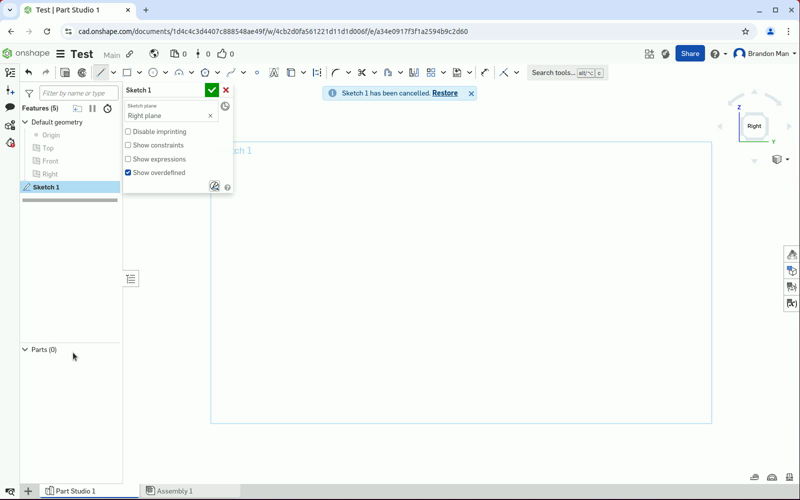
mouse_move(420, 395)
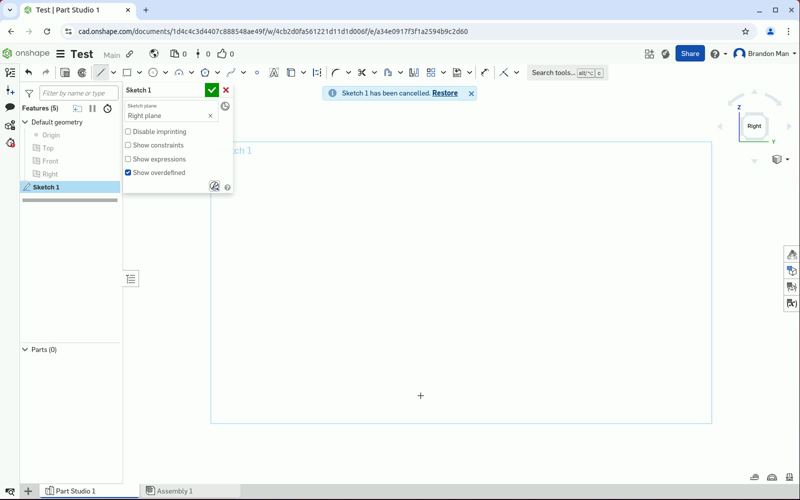
click(420, 395)
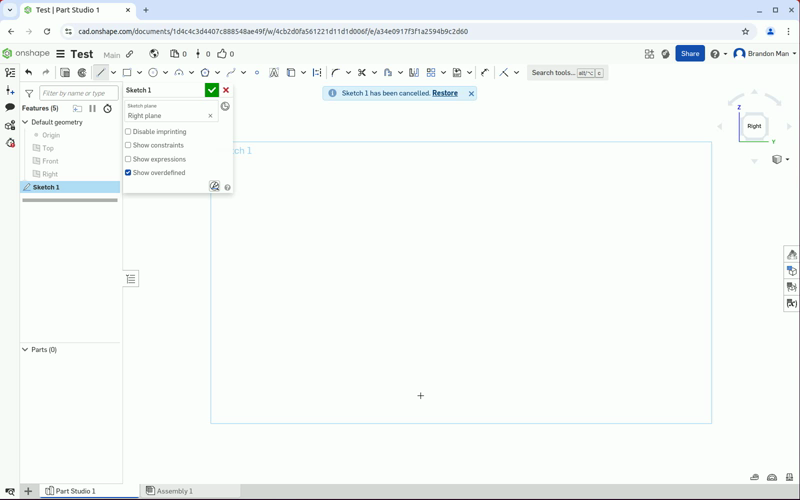
key_up(shift)
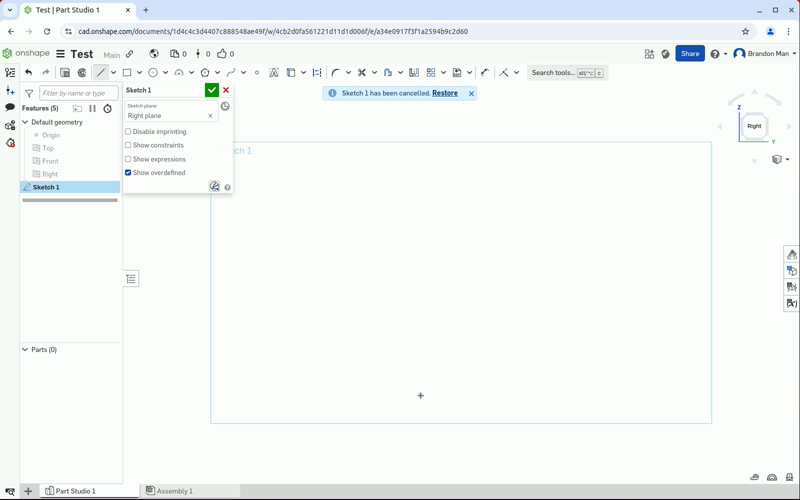
key_down(shift)
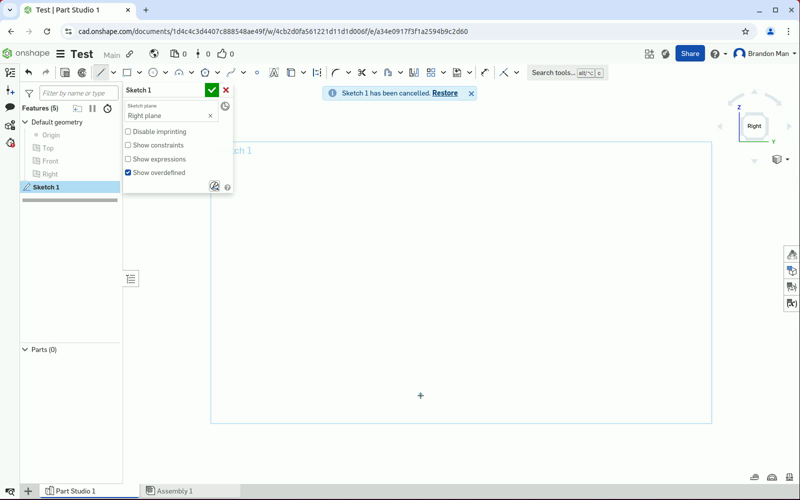
mouse_move(498, 395)
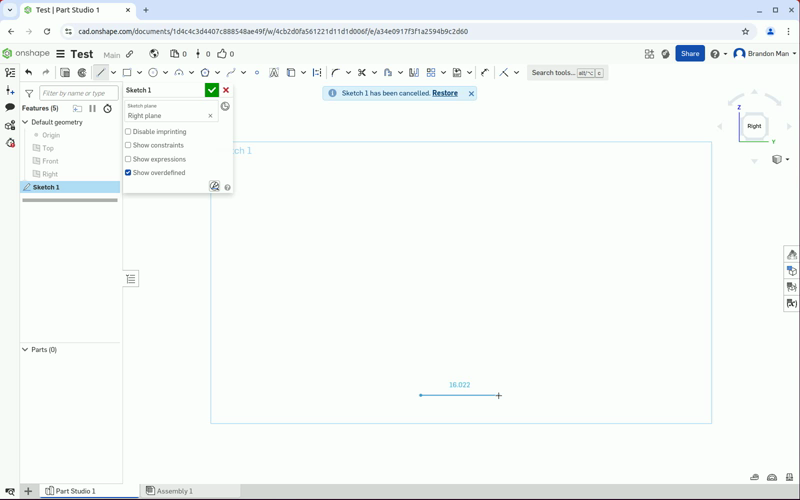
click(498, 395)
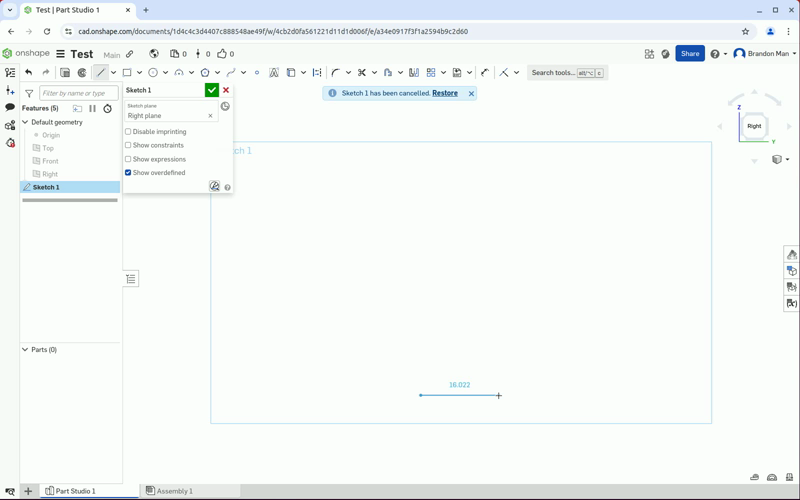
key_up(shift)
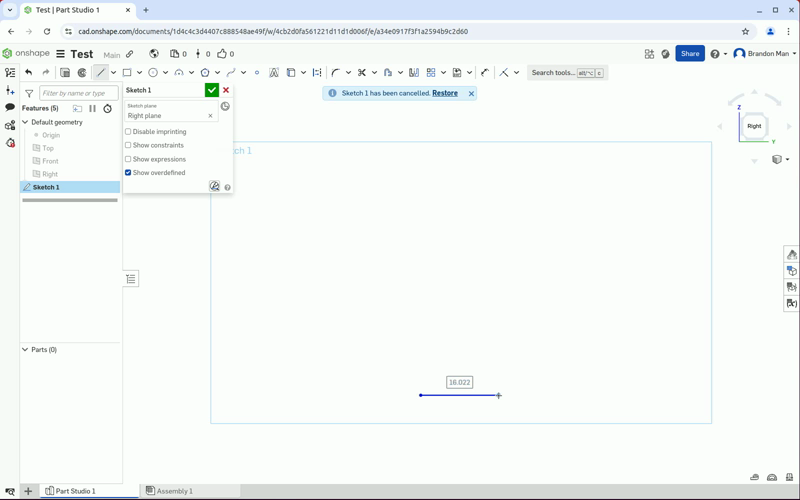
key_down(shift)
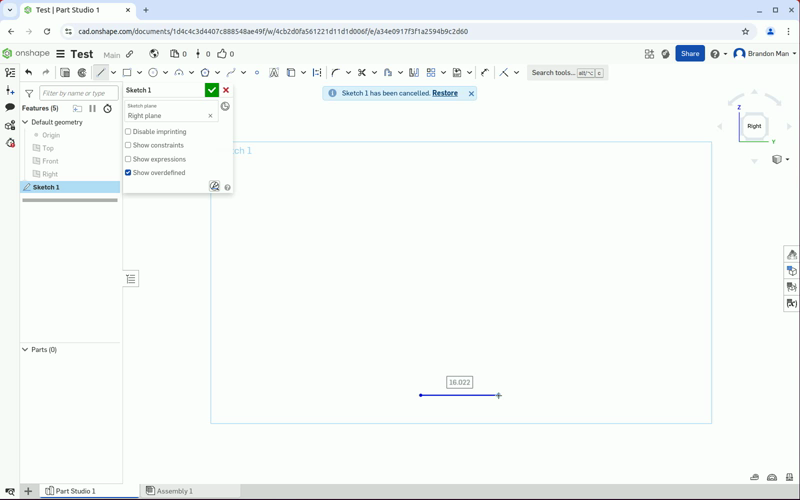
mouse_move(498, 171)
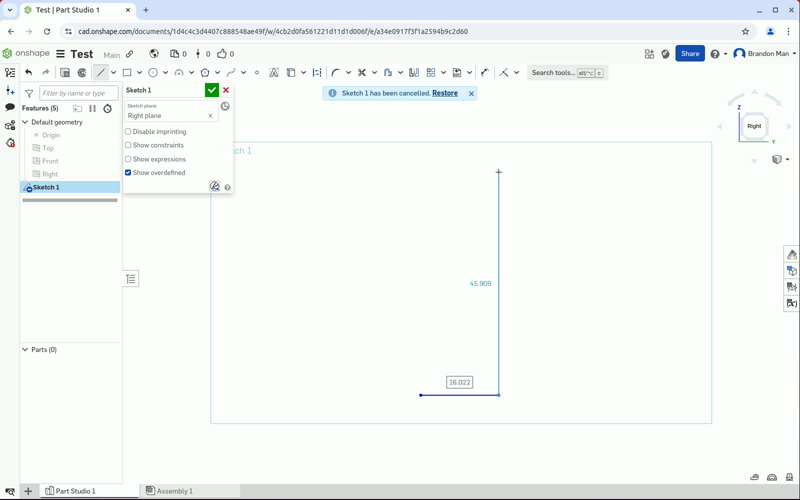
click(498, 171)
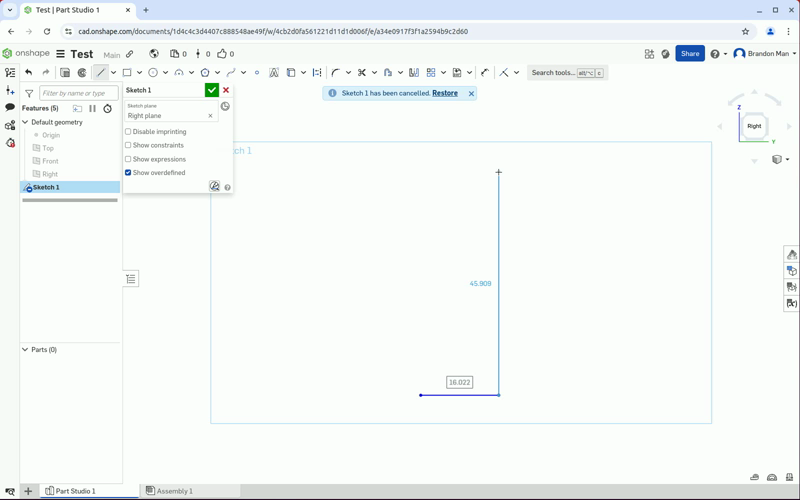
key_up(shift)
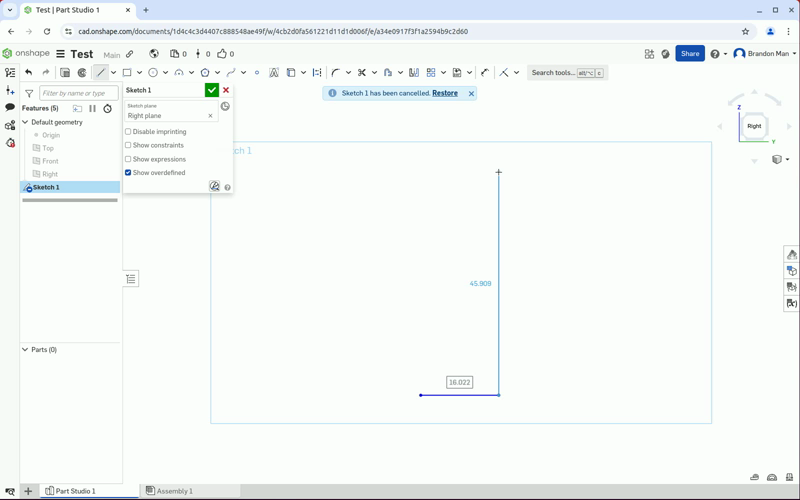
key_down(shift)
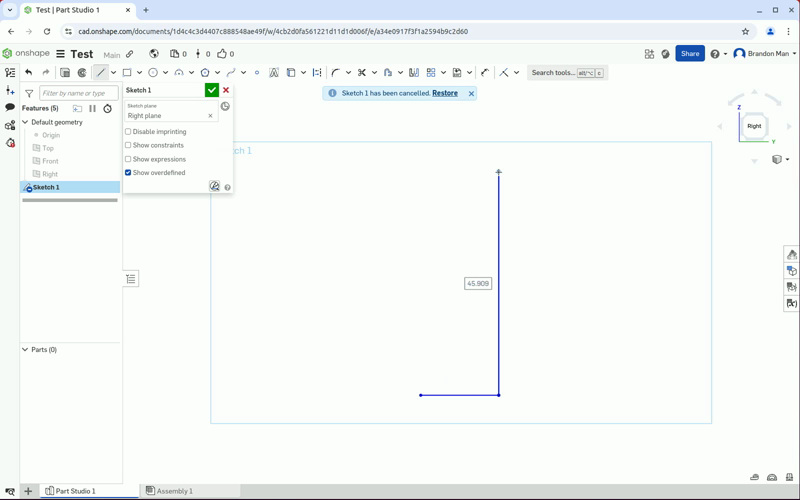
mouse_move(420, 171)
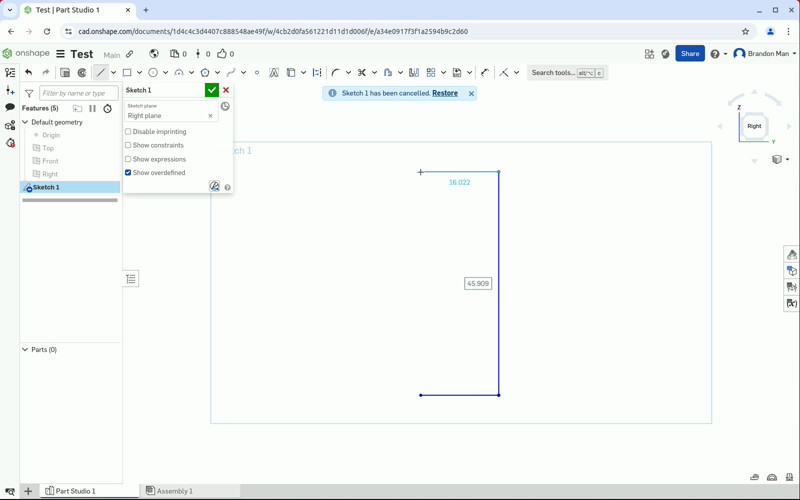
click(420, 171)
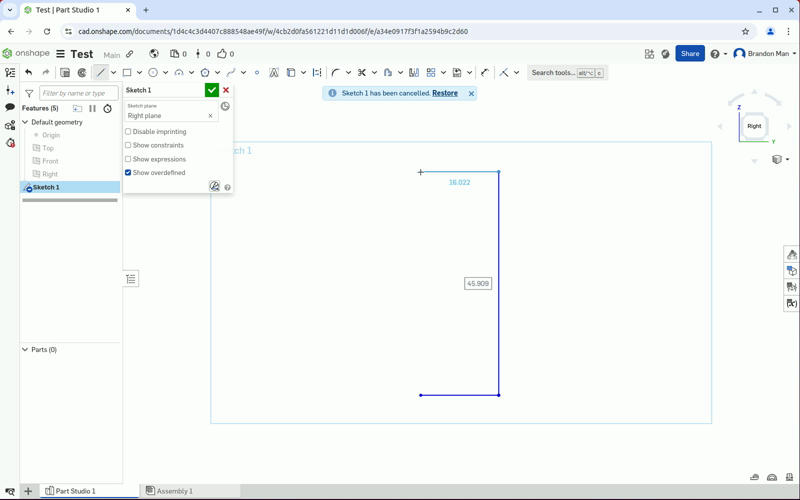
key_up(shift)
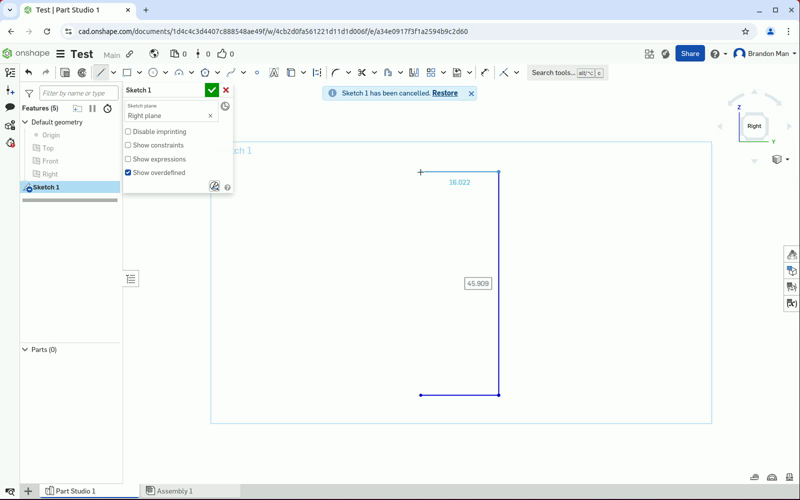
key_down(shift)
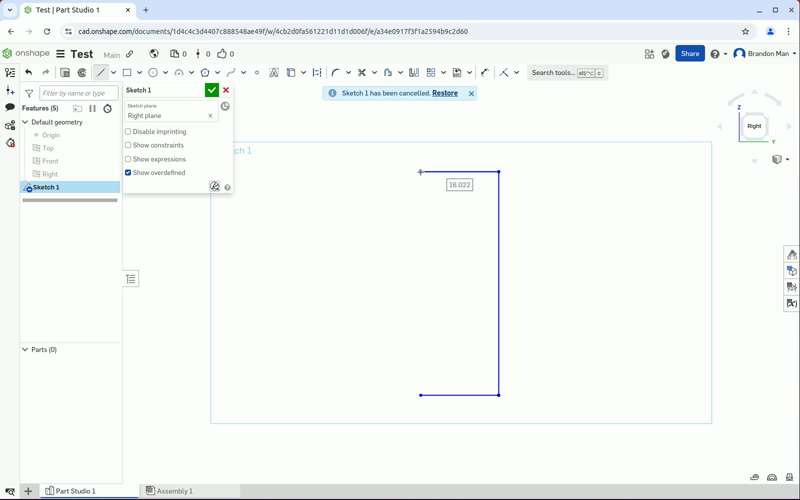
mouse_move(420, 395)
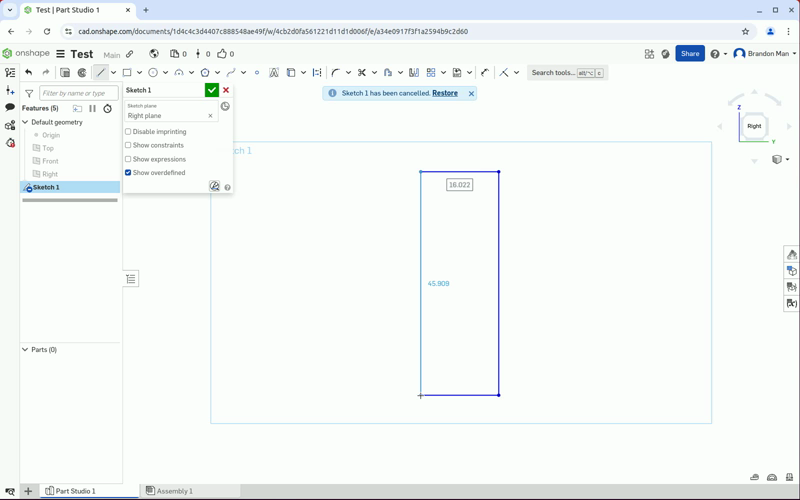
key_up(shift)
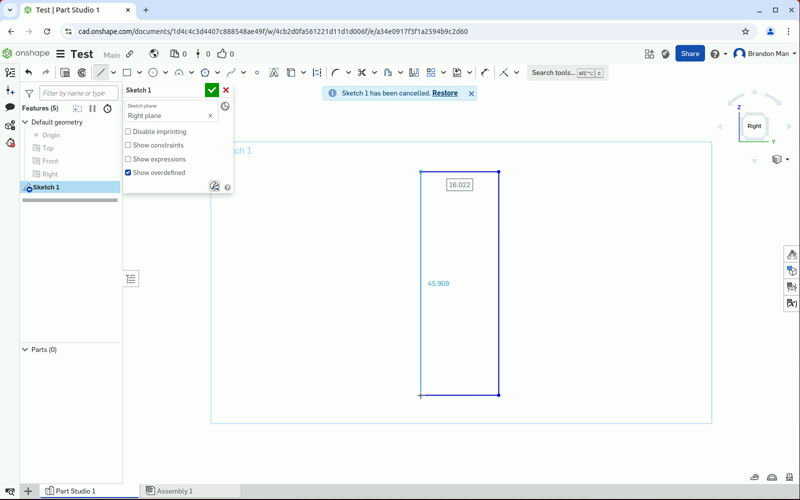
click(420, 395)
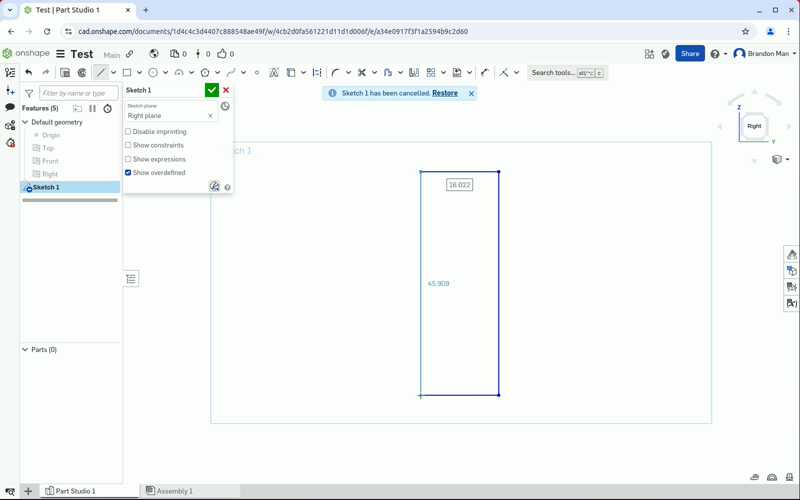
key(esc)
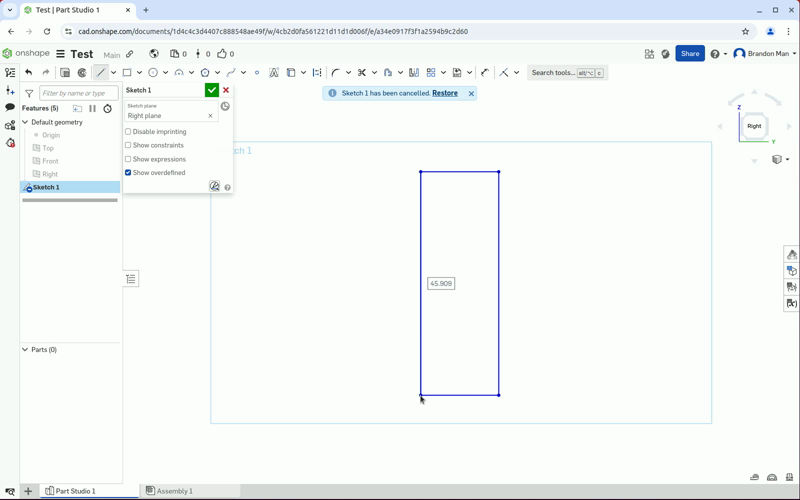
mouse_move(466, 208)
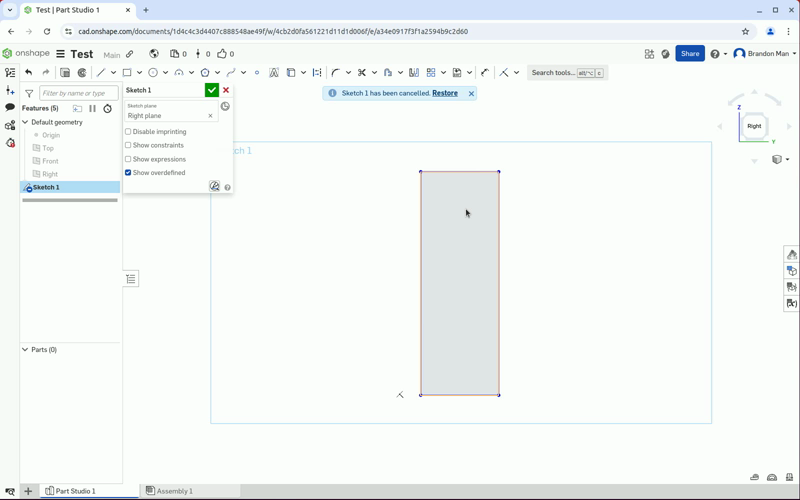
click(466, 208)
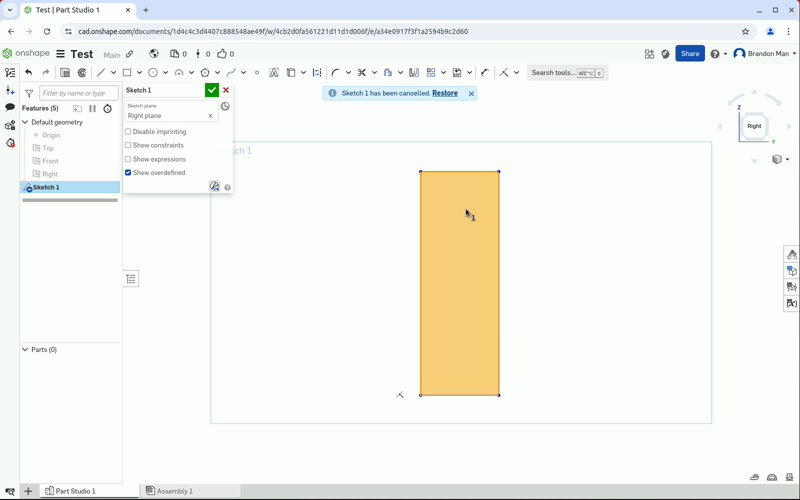
mouse_move(73, 352)
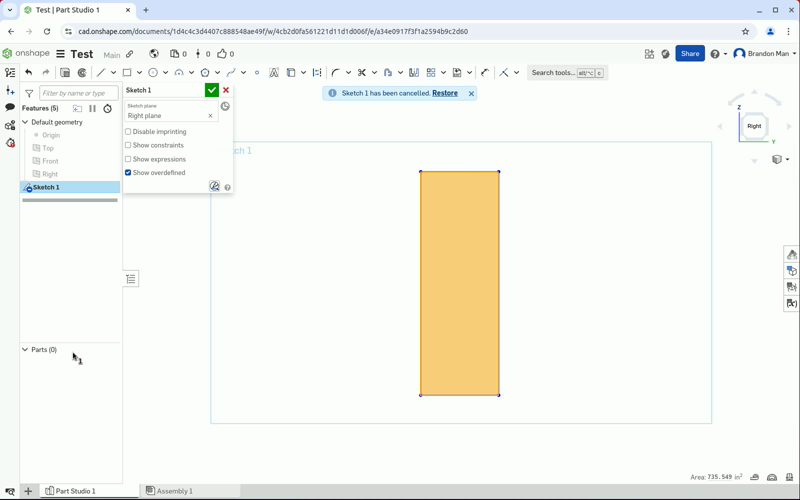
key(shift+y)
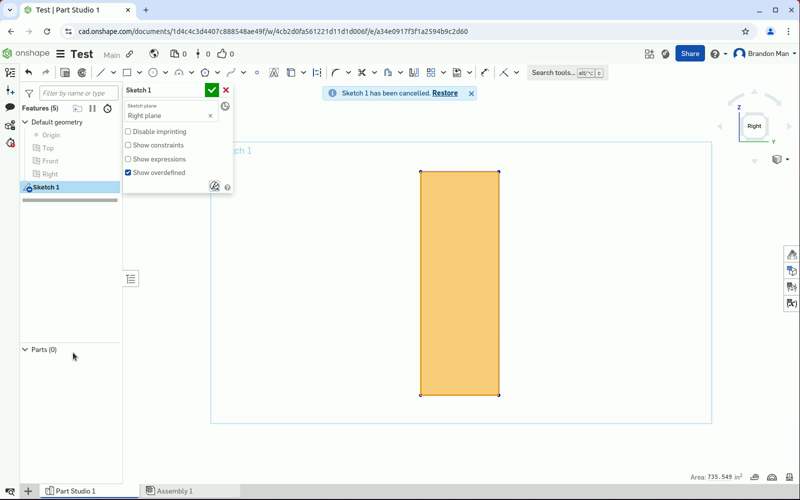
key(shift+e)
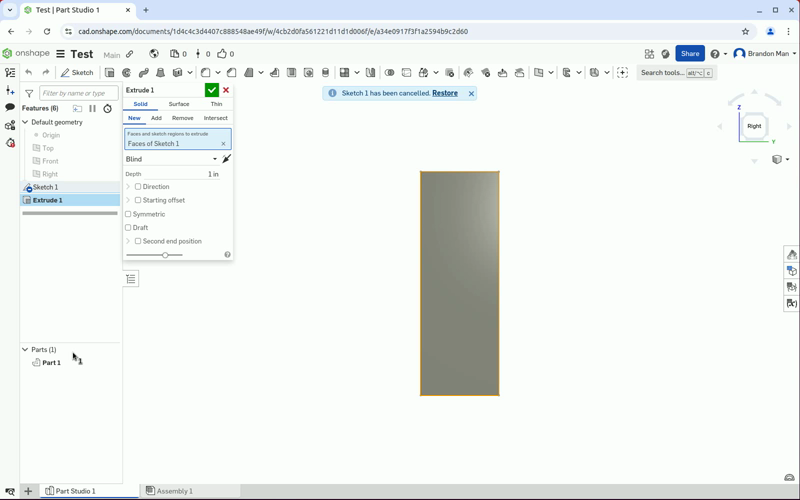
mouse_move(143, 106)
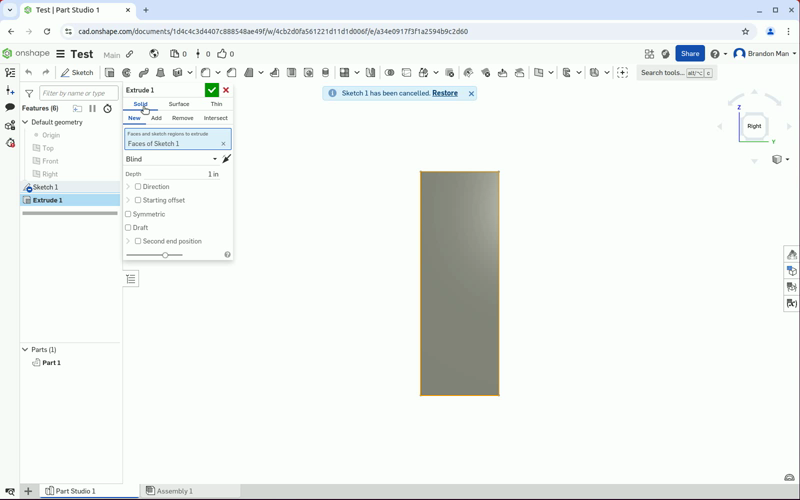
click(143, 106)
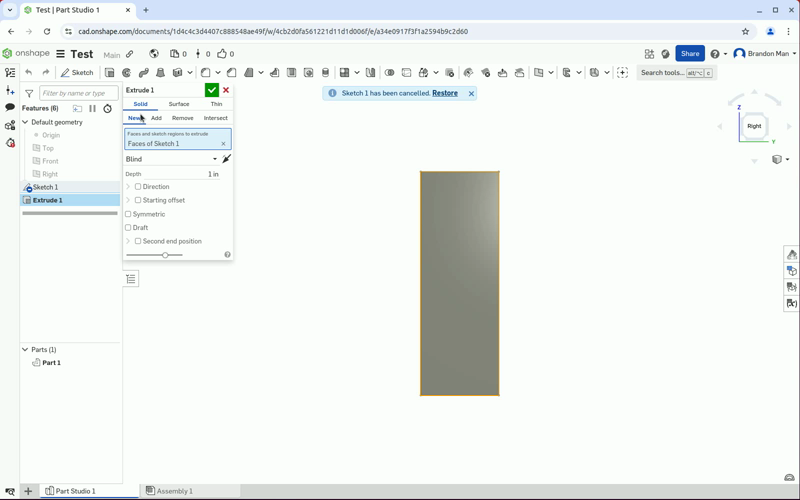
mouse_move(137, 120)
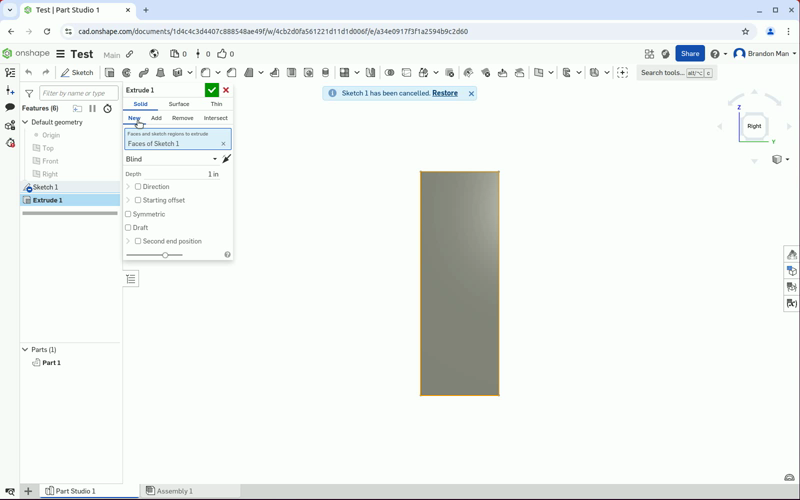
click(137, 120)
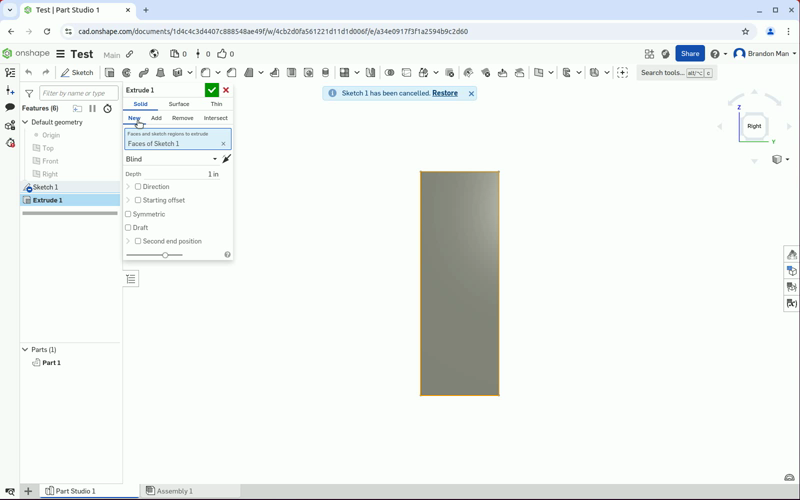
key(tab, 4)
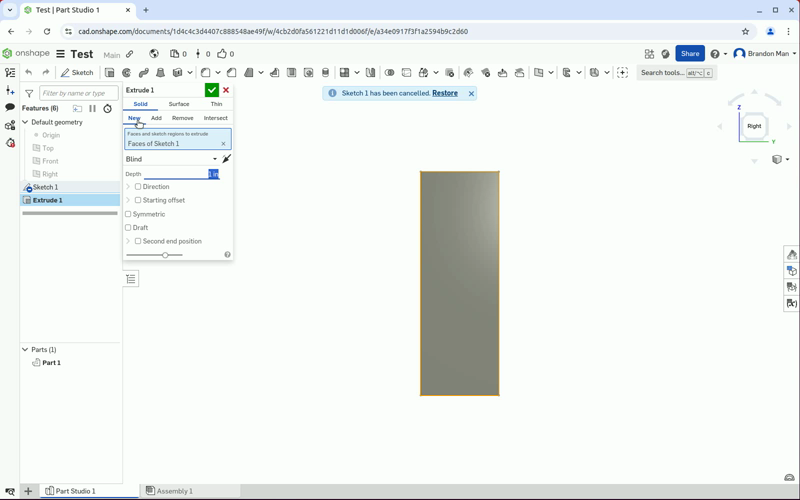
text(2.407)
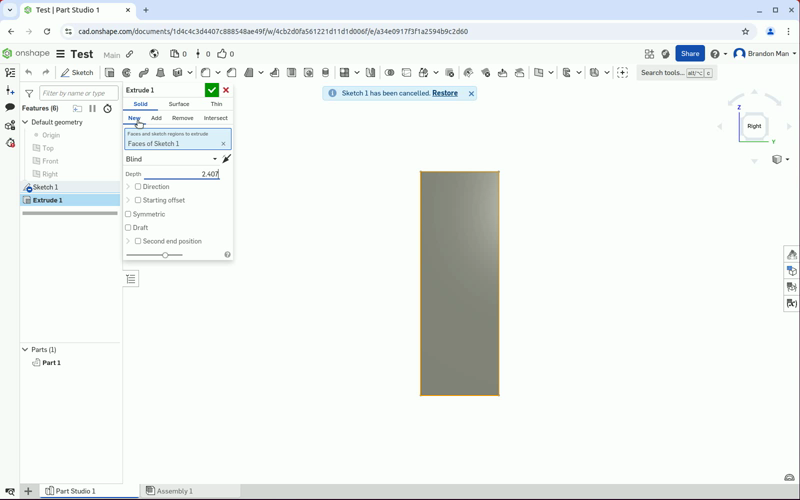
key(tab, 3)
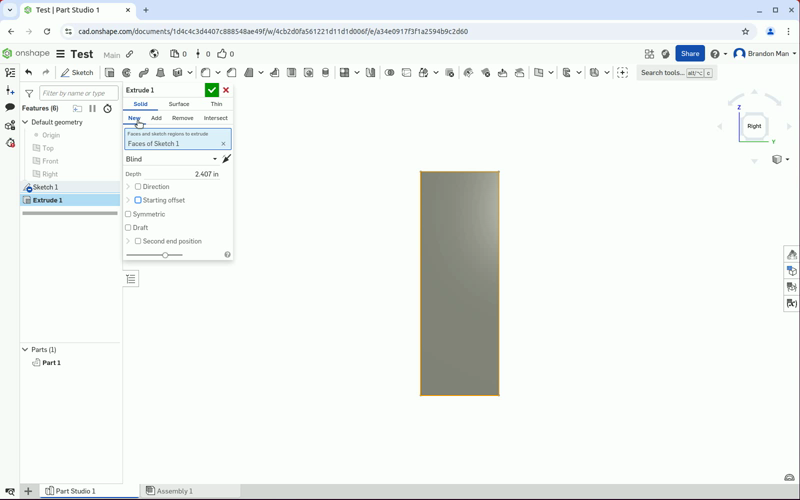
key(tab, 2)
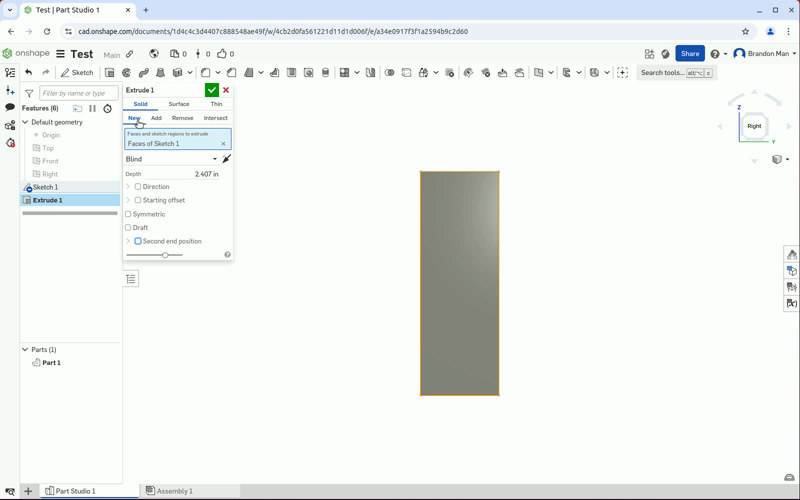
key(space)
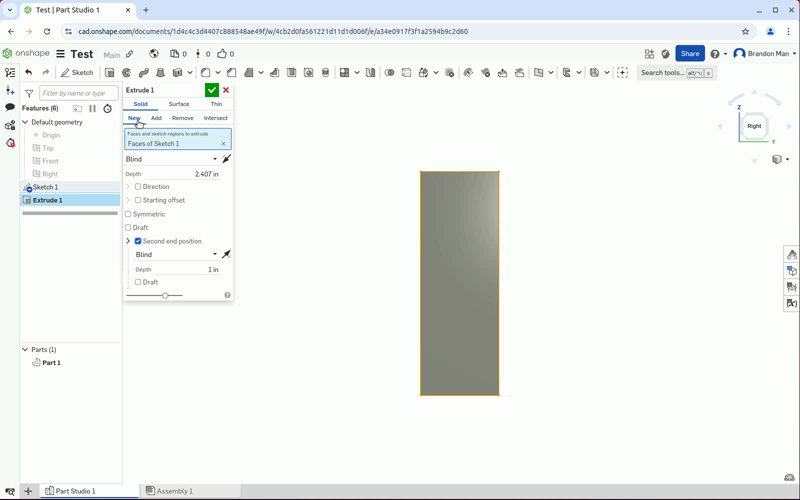
key(tab, 3)
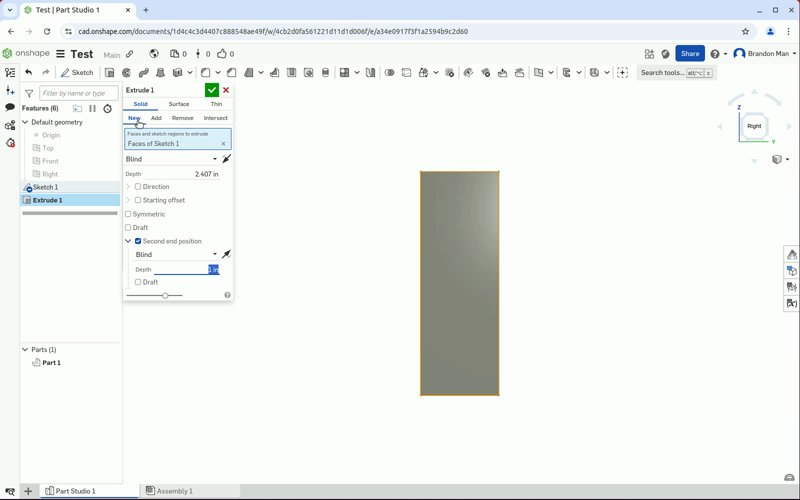
text(2.407)
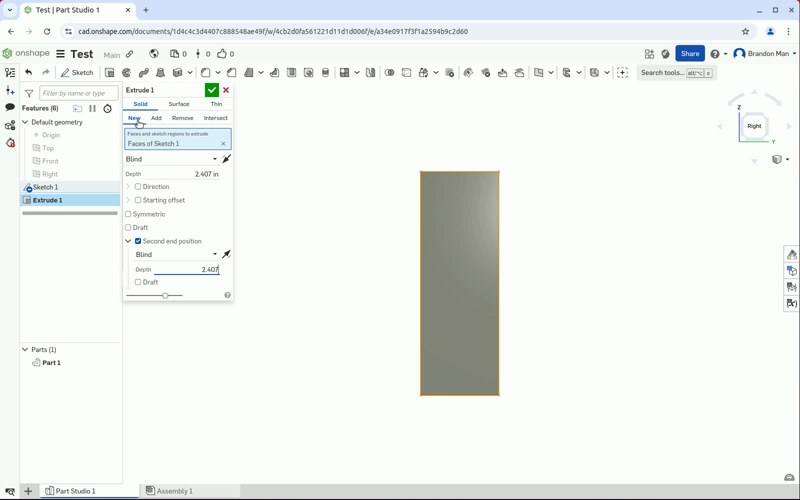
key(enter)
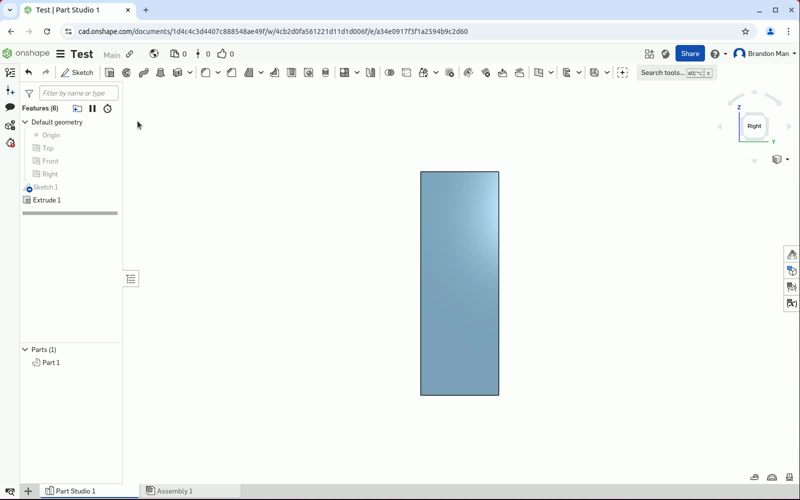
key(shift+h)
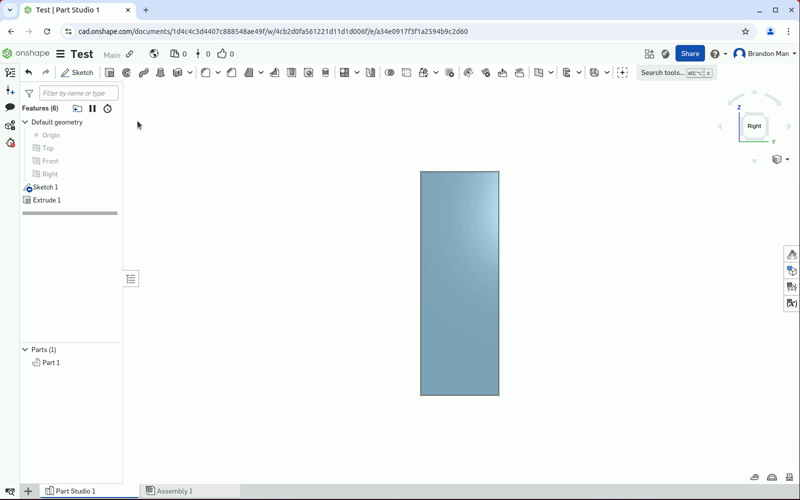
key(shift+h)
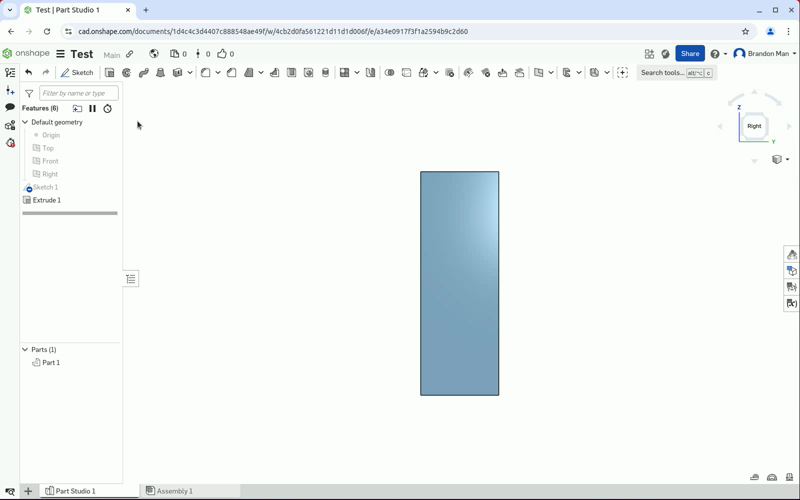
mouse_move(73, 189)
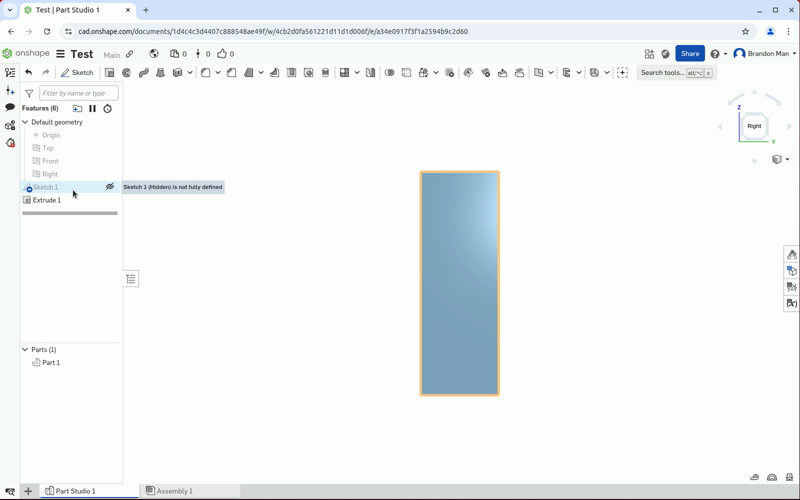
click(73, 189)
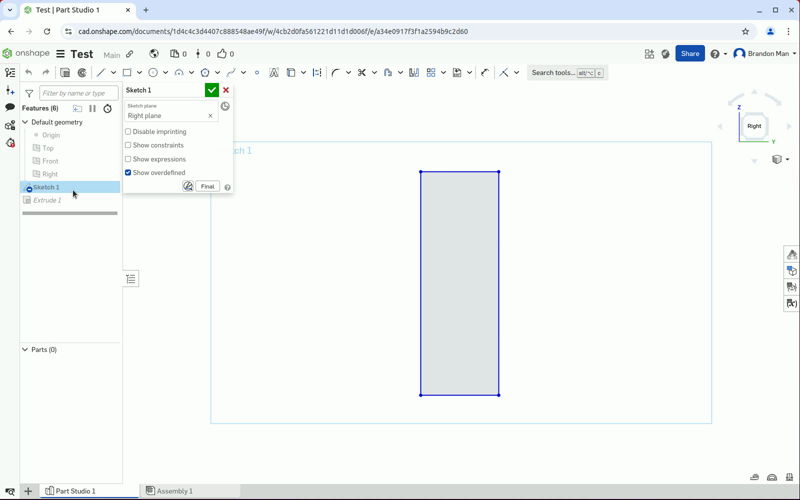
mouse_move(229, 92)
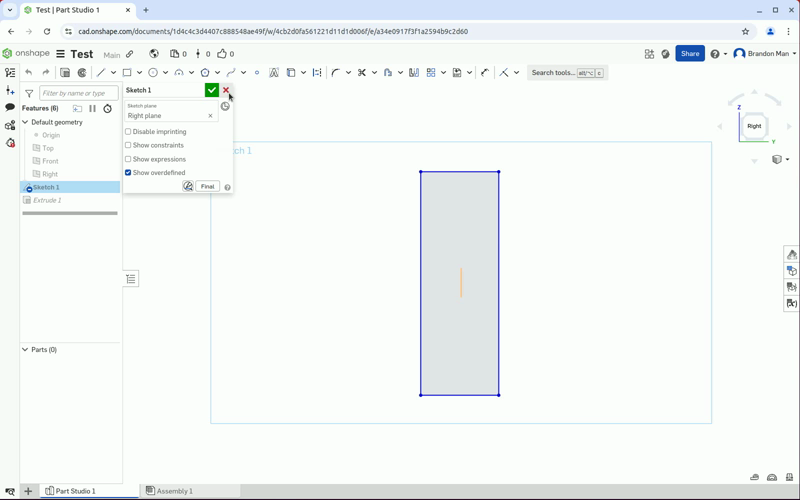
click(229, 92)
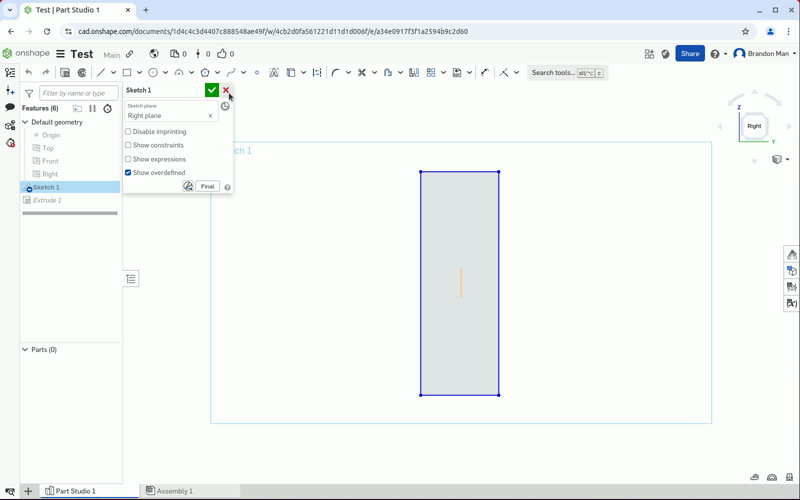
key(shift+s)
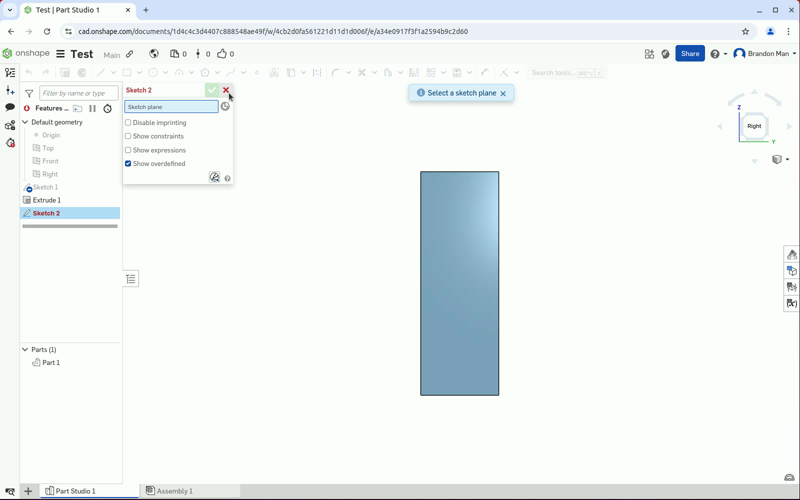
mouse_move(73, 176)
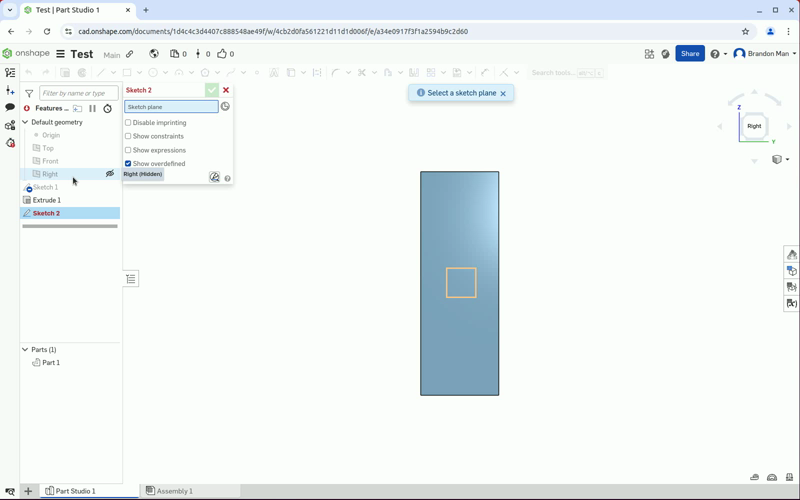
click(73, 176)
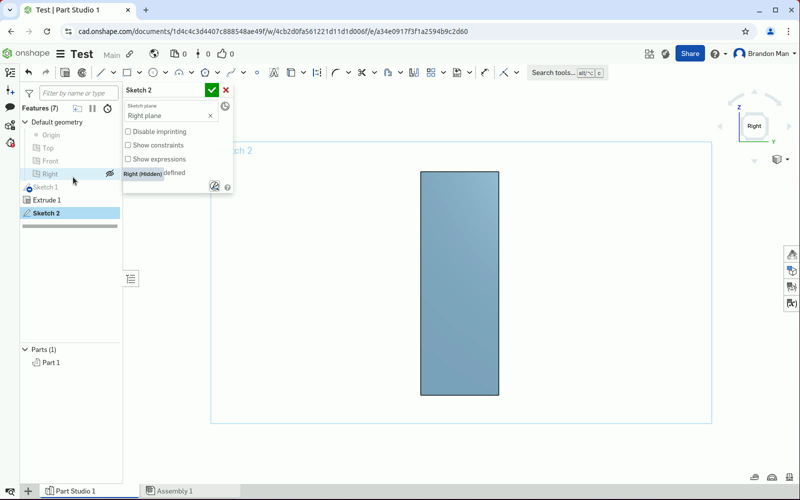
mouse_move(73, 352)
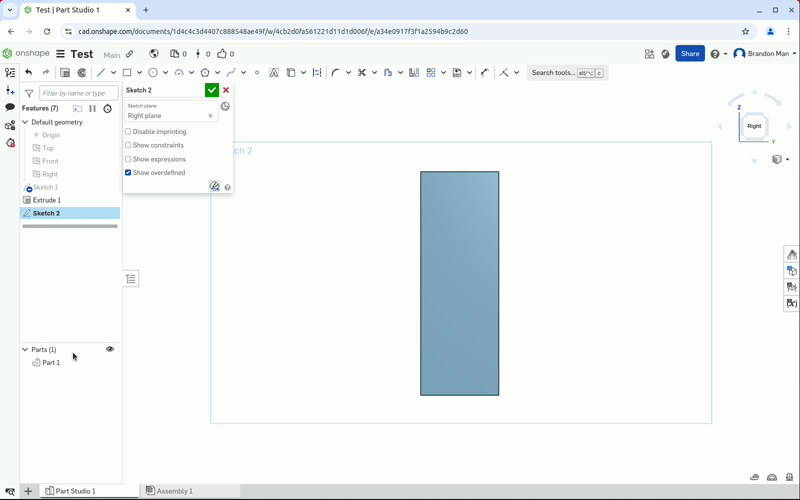
key(y)
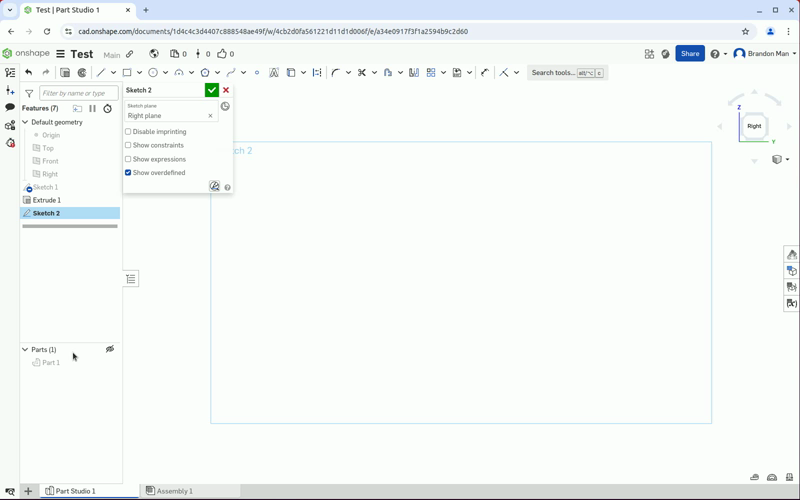
key(c)
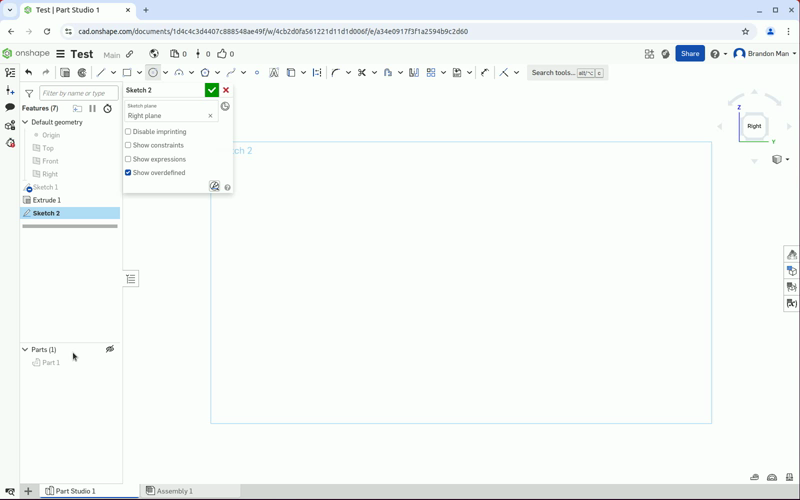
key_down(shift)
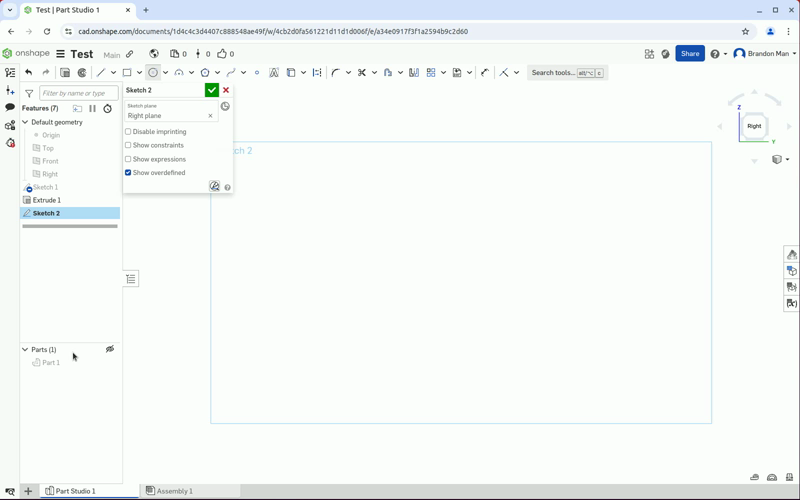
mouse_move(422, 282)
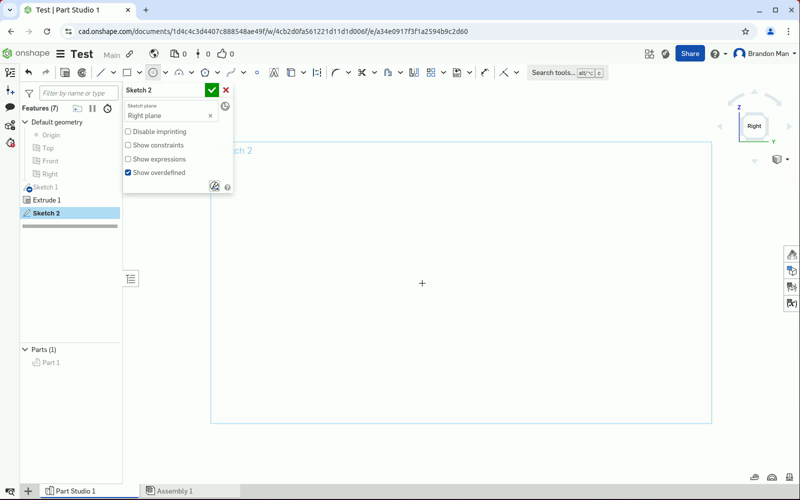
click(422, 282)
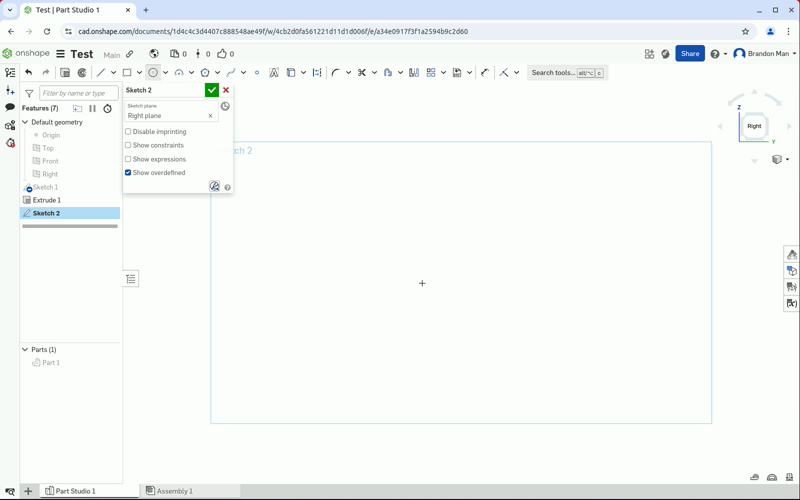
key_up(shift)
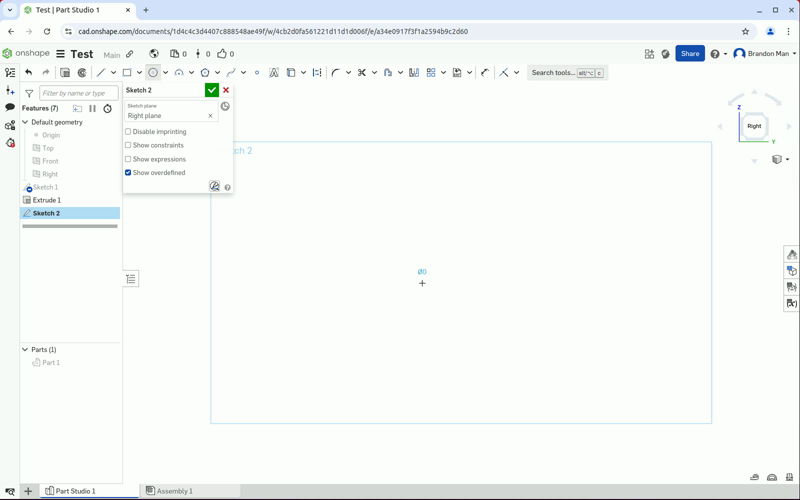
mouse_move(433, 282)
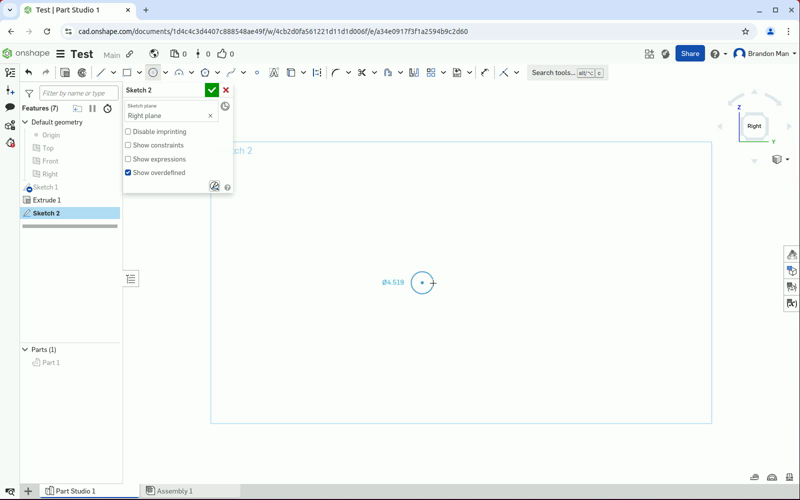
click(433, 282)
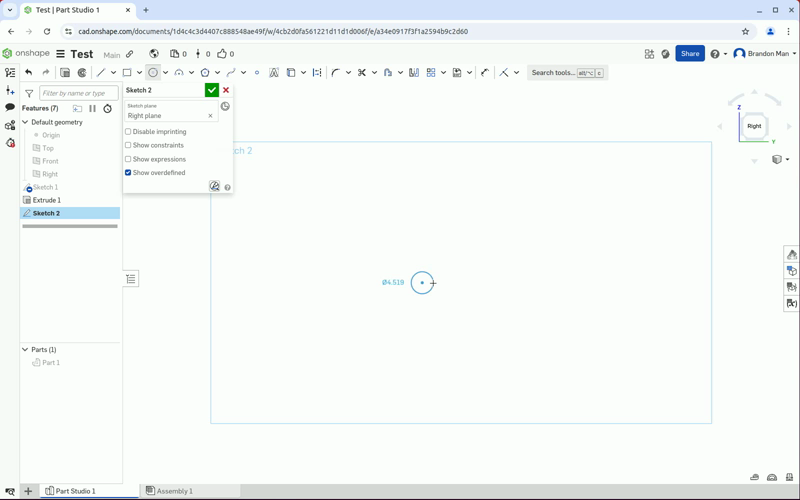
key(esc)
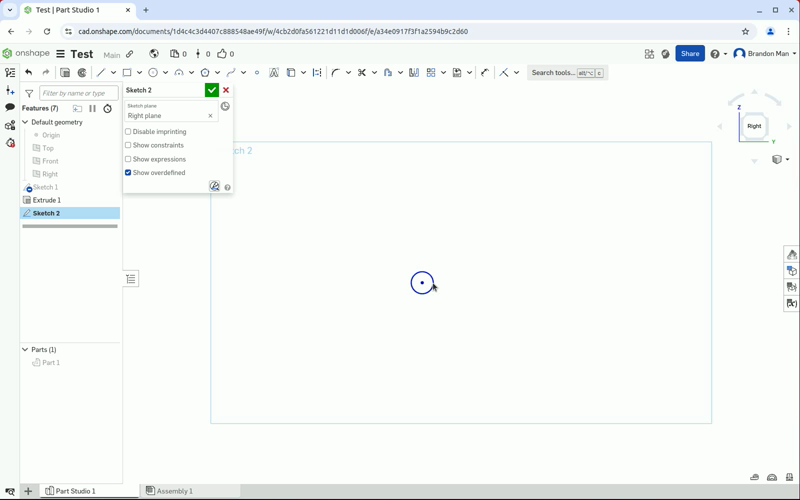
mouse_move(414, 276)
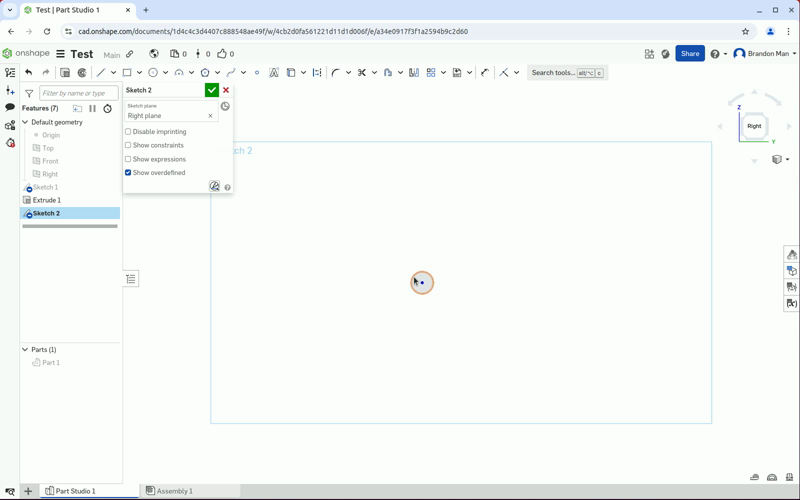
scroll(6)
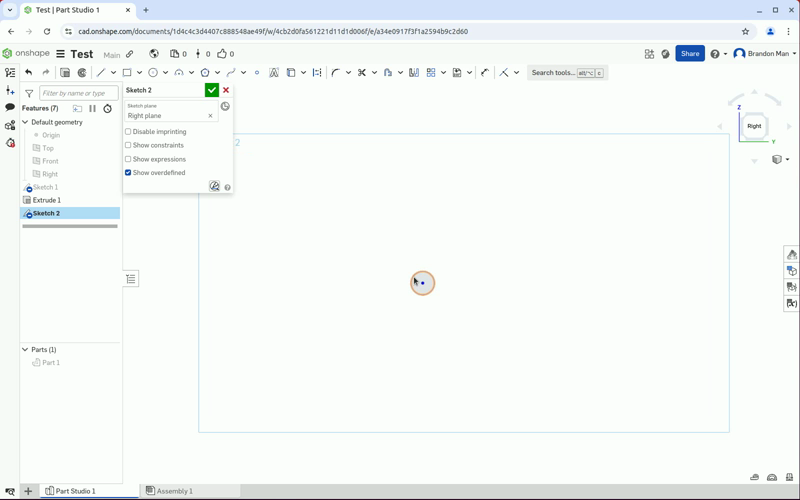
scroll(6)
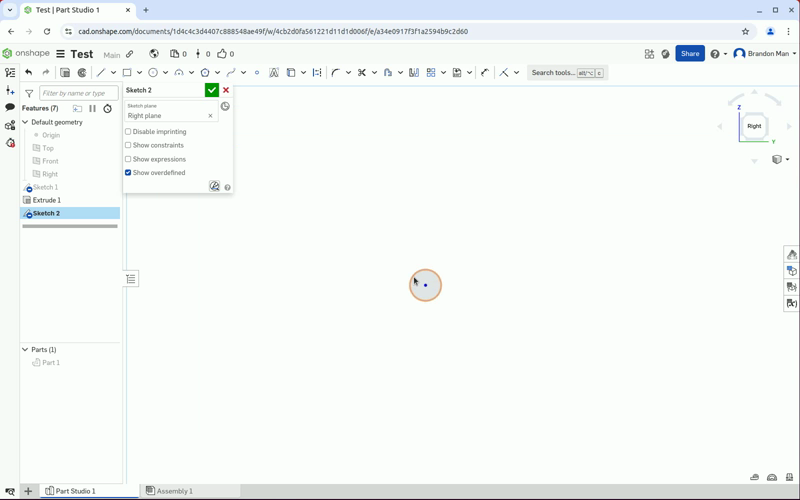
scroll(6)
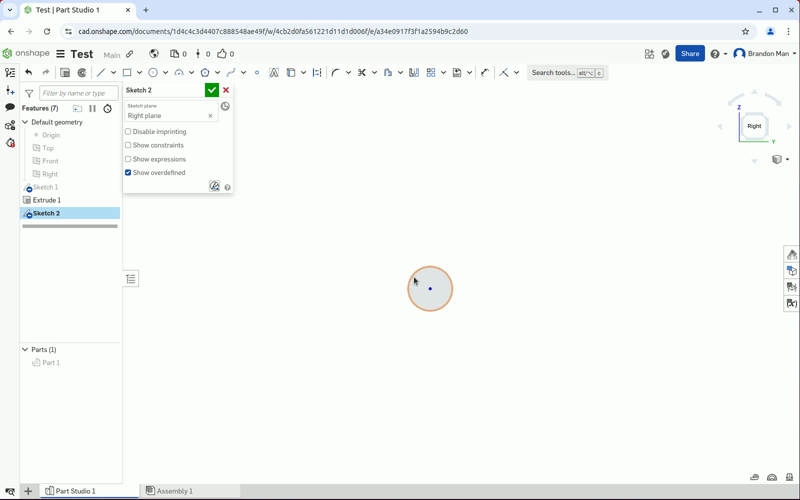
scroll(6)
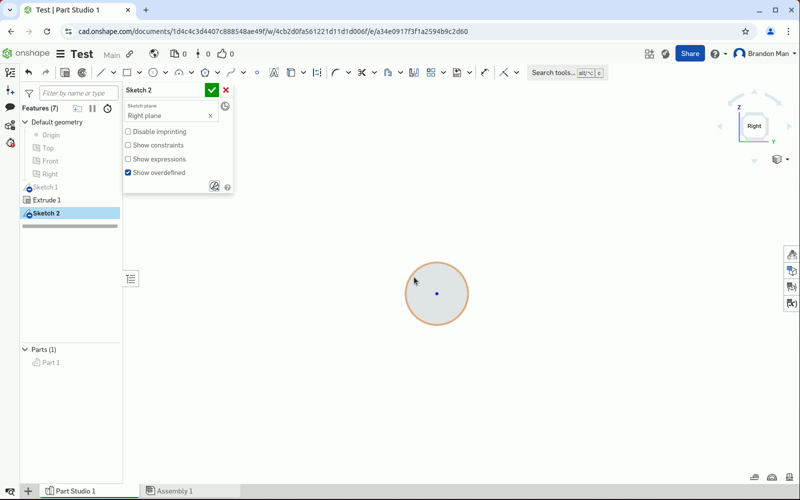
scroll(6)
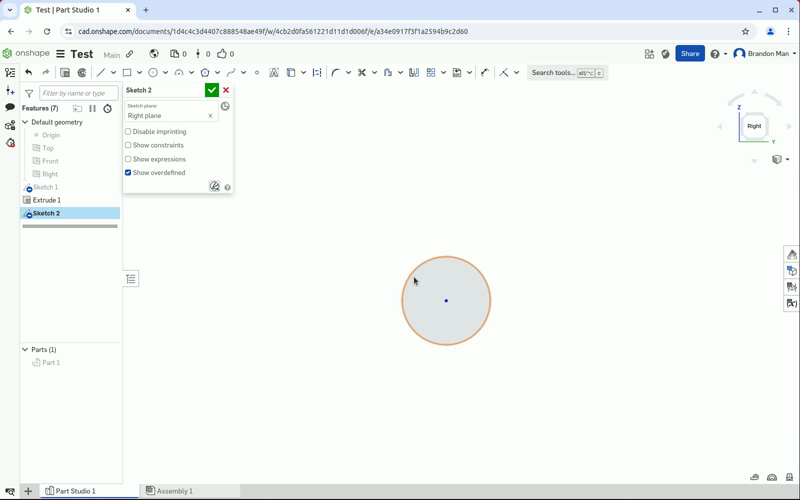
scroll(6)
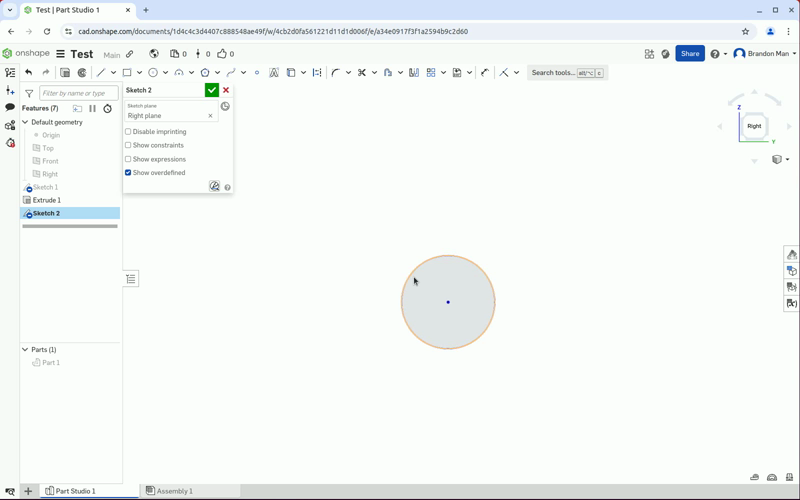
scroll(6)
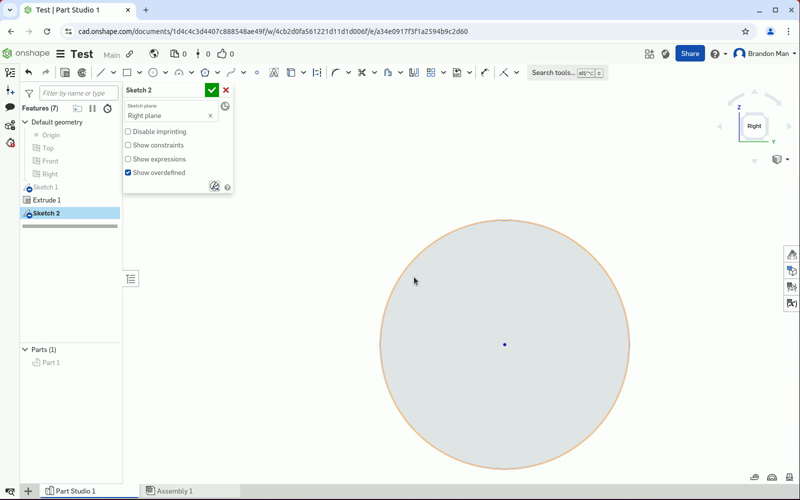
click(414, 276)
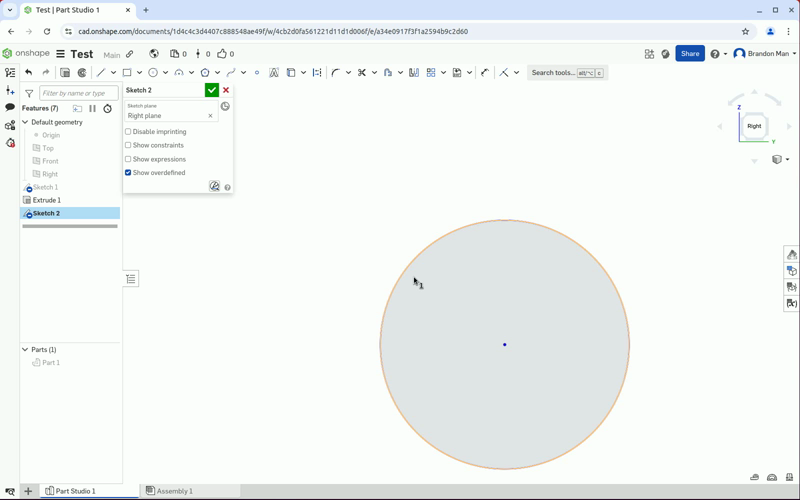
scroll(-6)
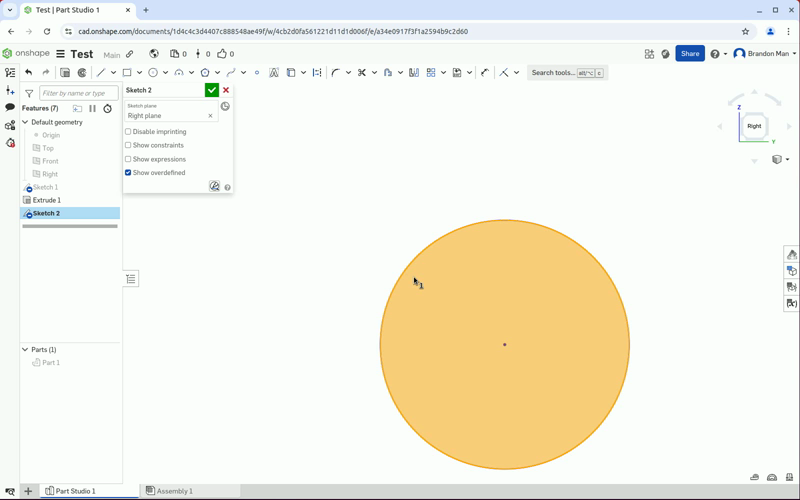
scroll(-6)
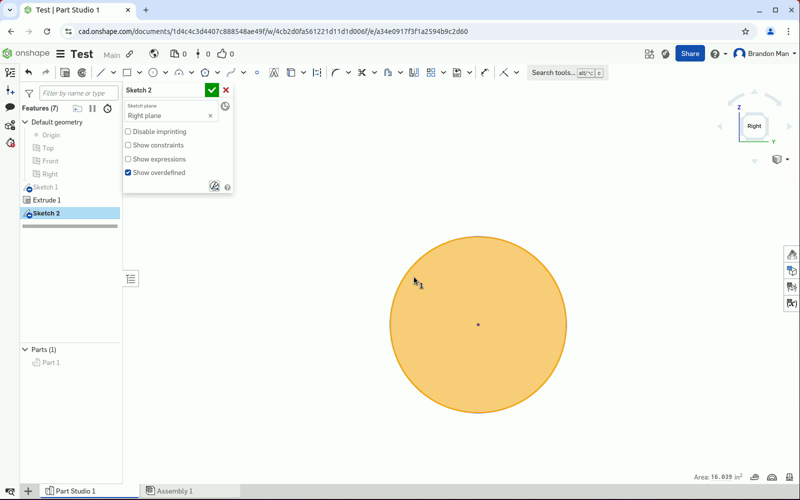
scroll(-6)
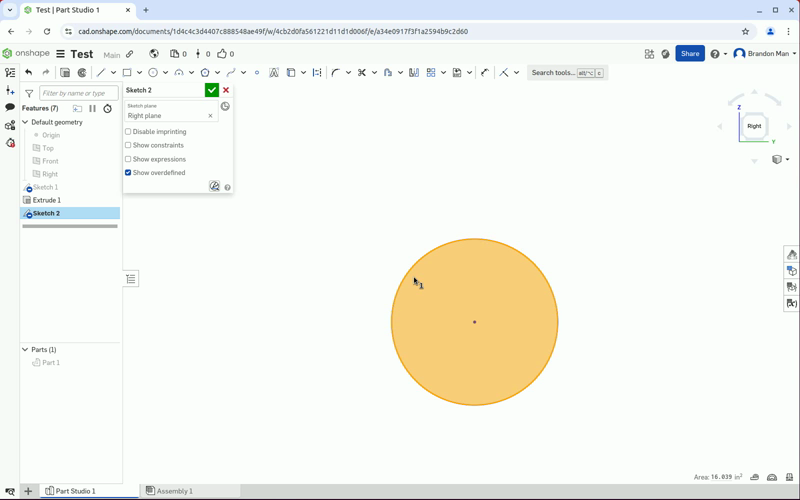
scroll(-6)
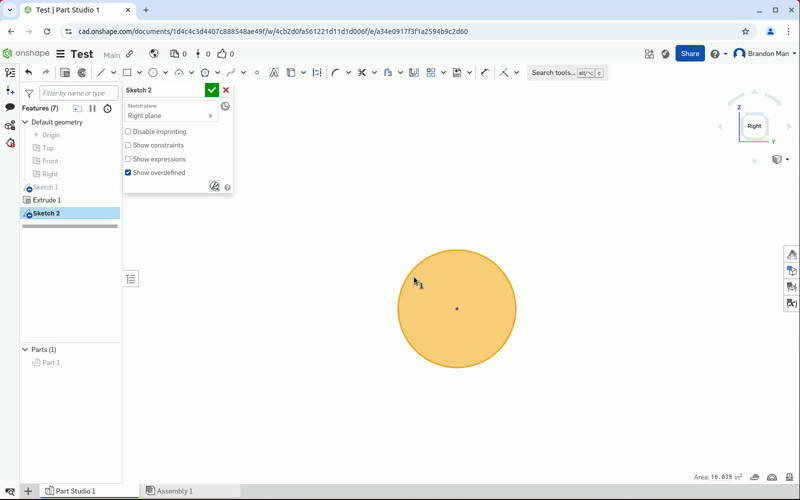
scroll(-6)
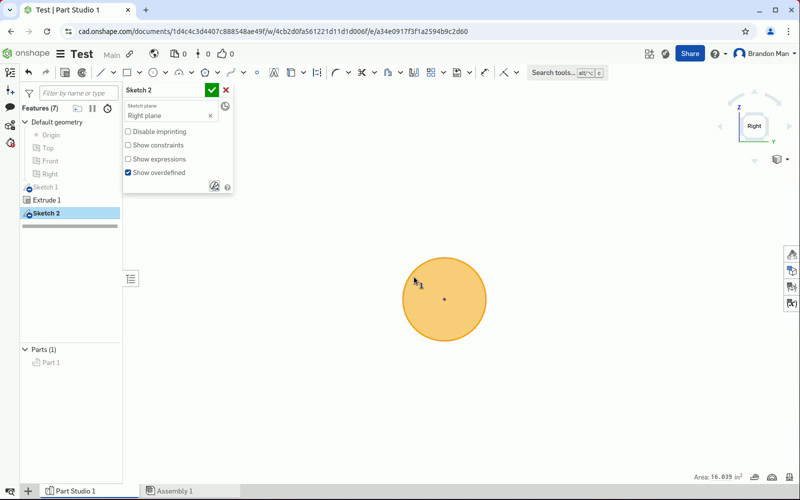
scroll(-6)
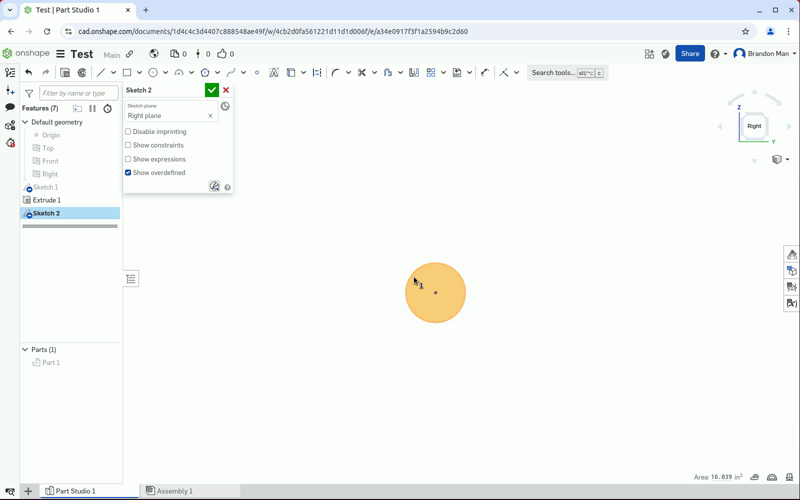
scroll(-6)
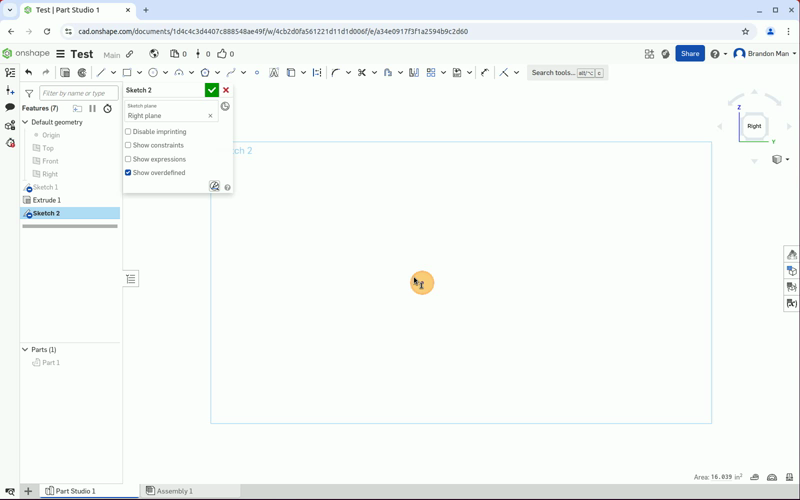
mouse_move(73, 352)
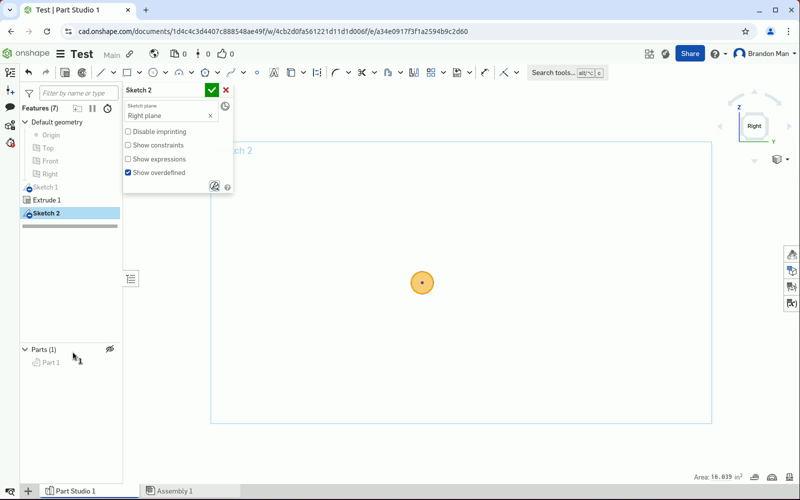
key(shift+y)
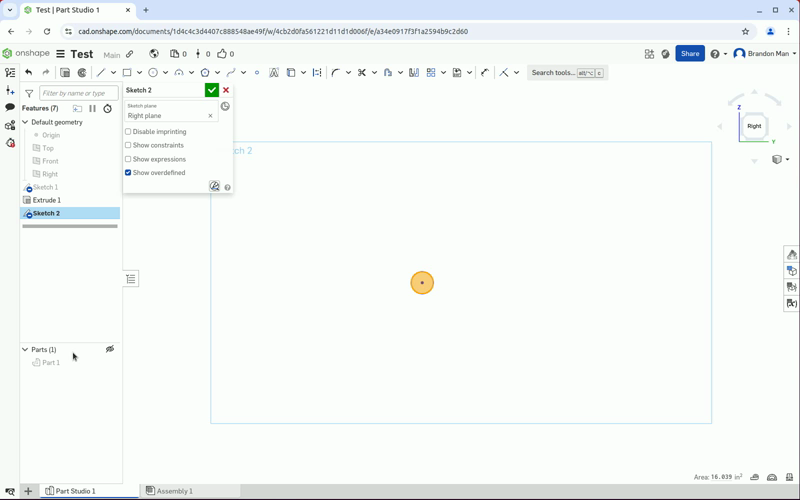
key(shift+e)
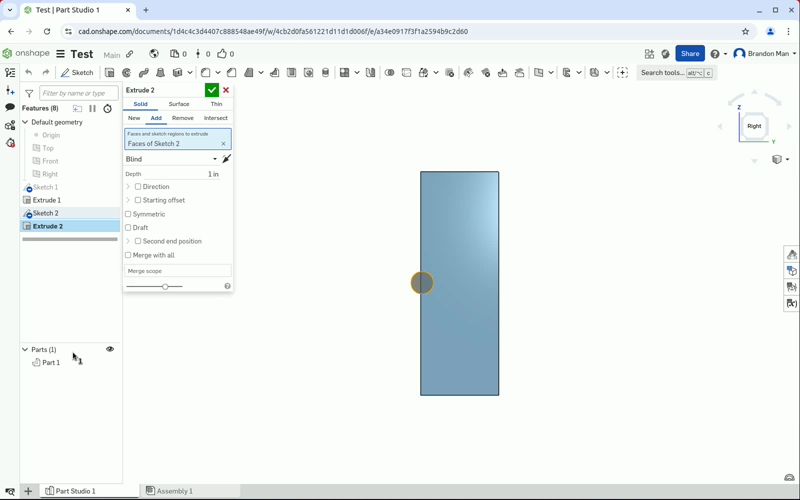
mouse_move(143, 106)
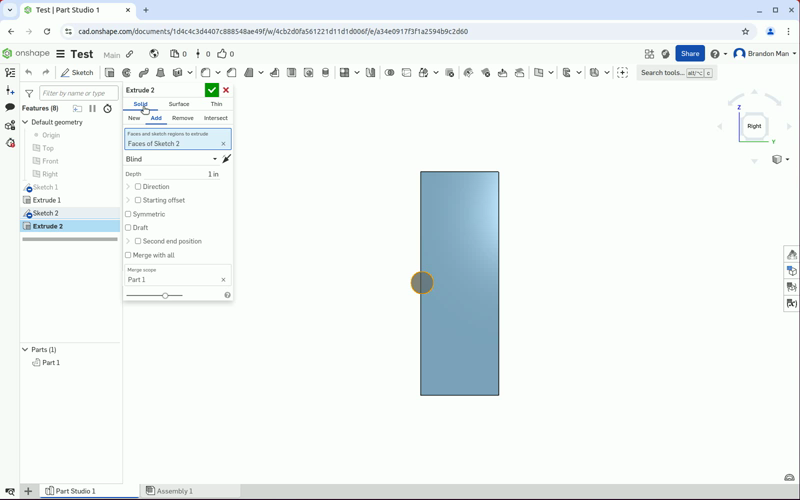
click(143, 106)
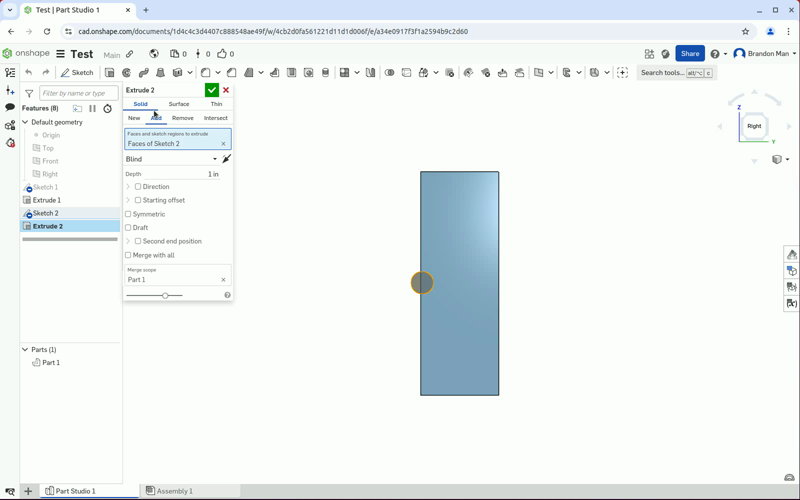
mouse_move(186, 120)
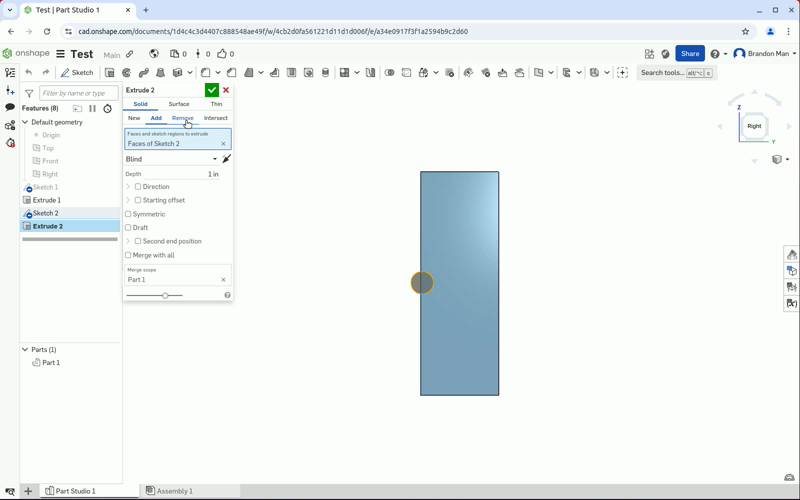
click(186, 120)
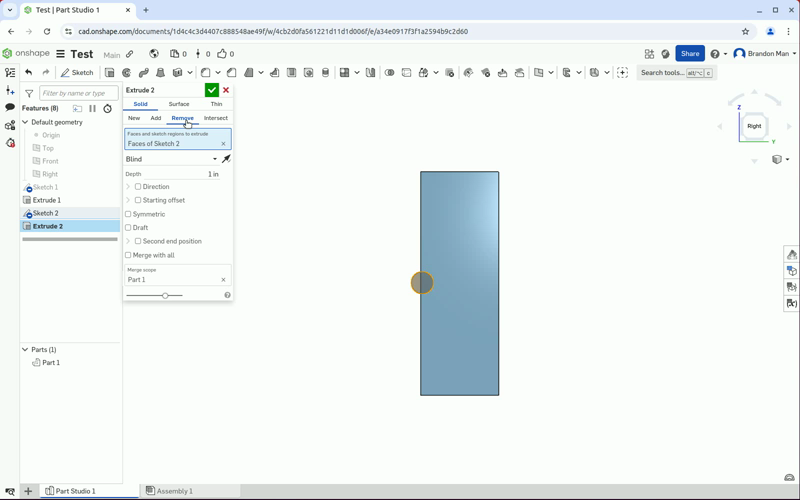
key(tab, 4)
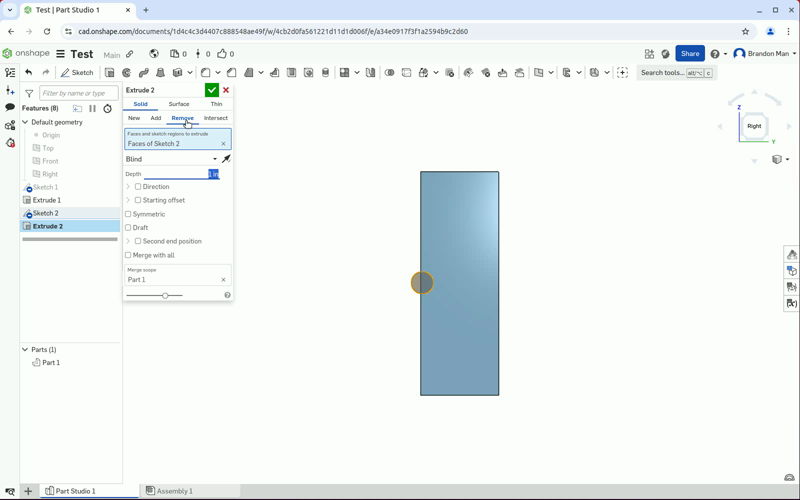
text(11.554)
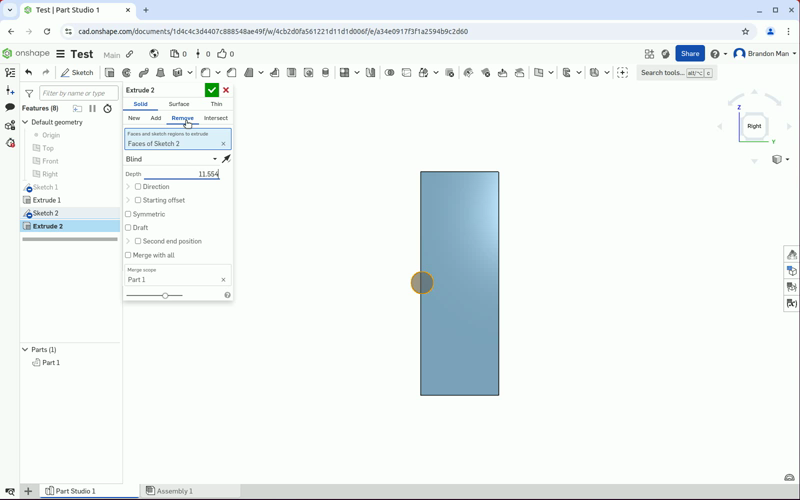
key(tab, 3)
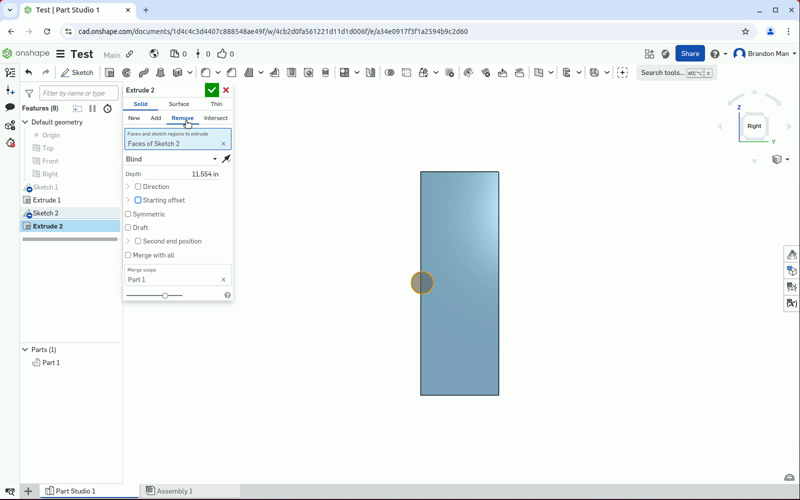
key(tab, 2)
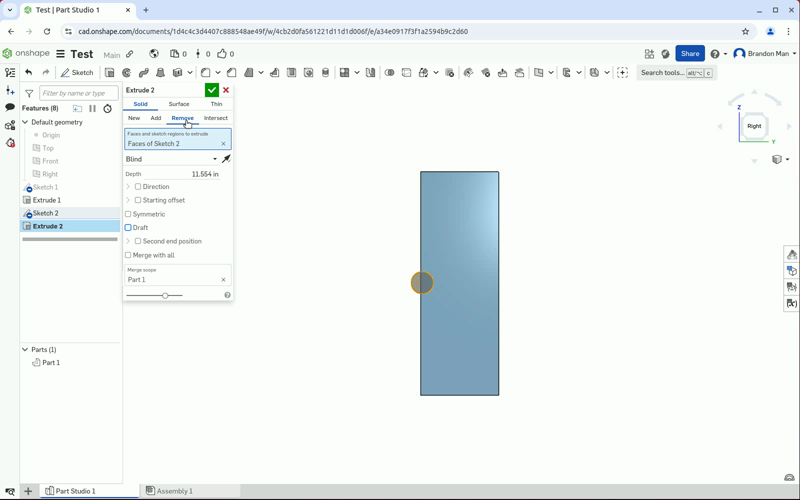
key(space)
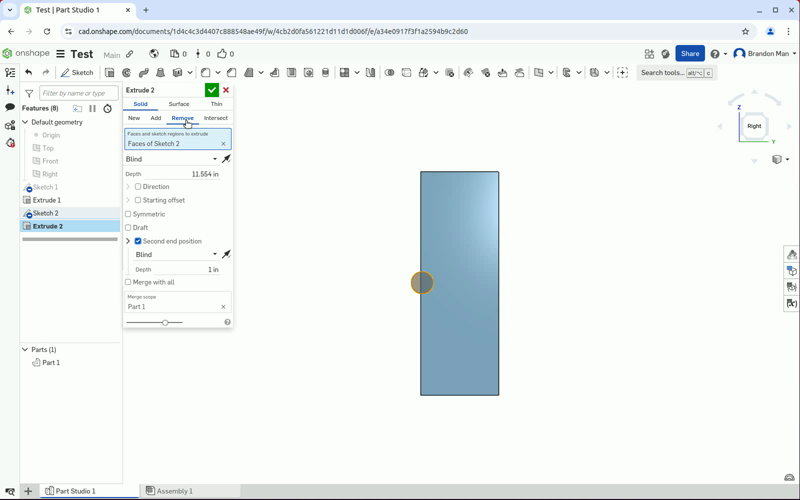
key(tab, 3)
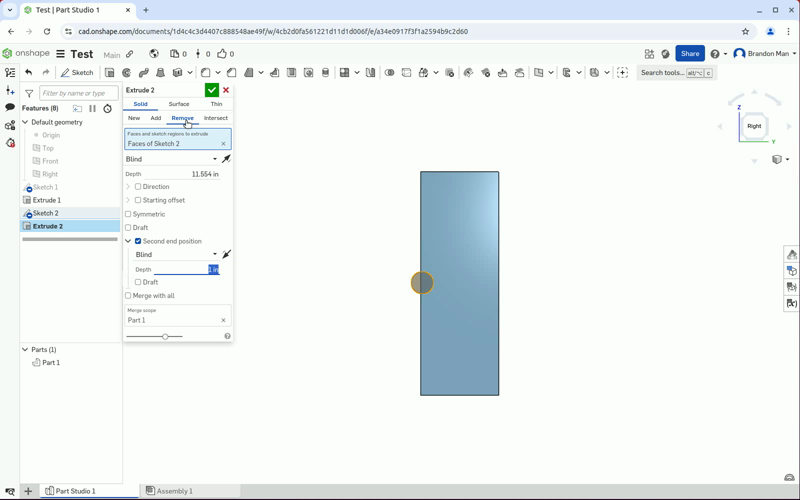
text(11.554)
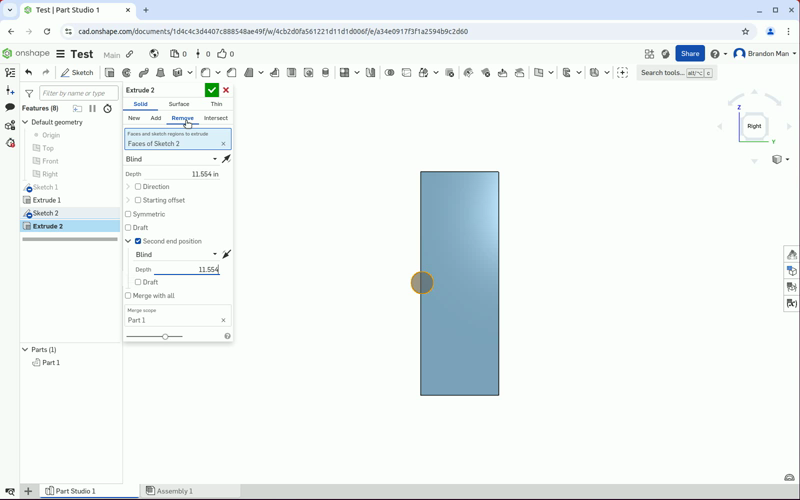
key(tab, 2)
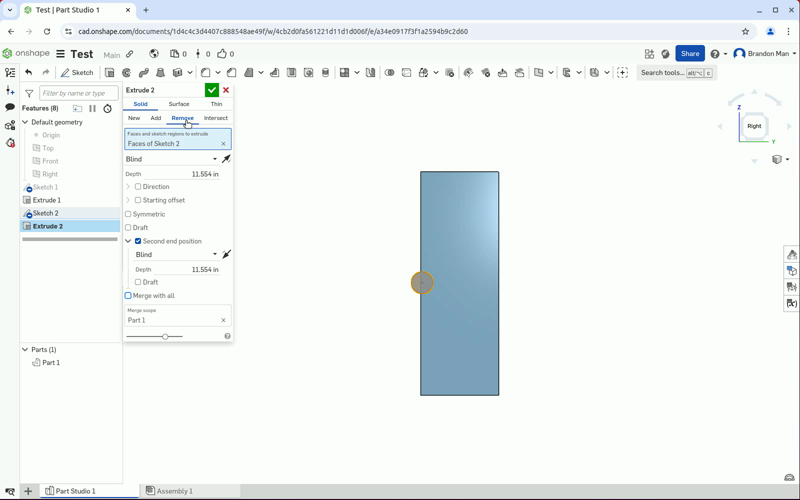
key(space)
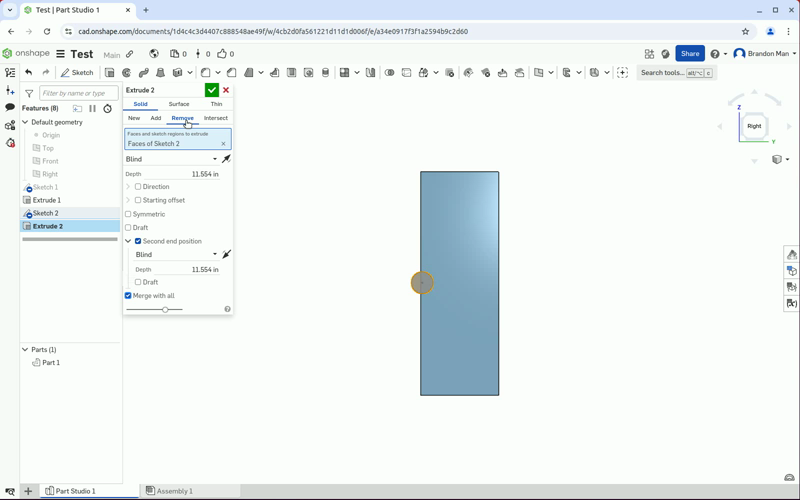
key(enter)
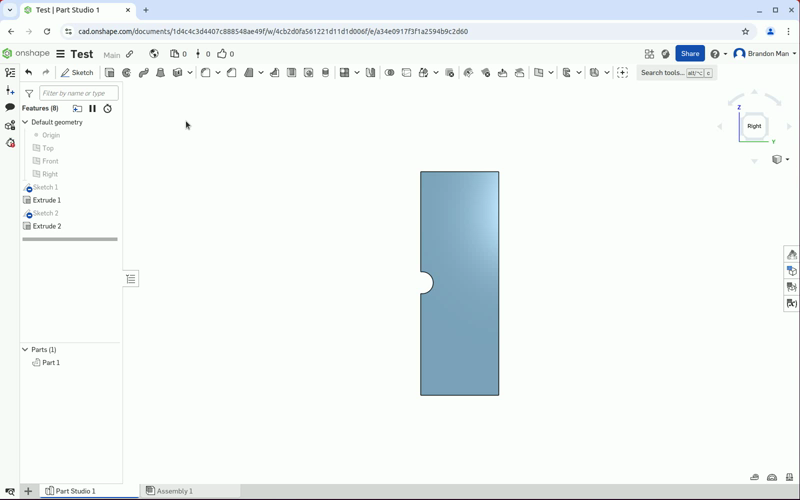
key(shift+h)
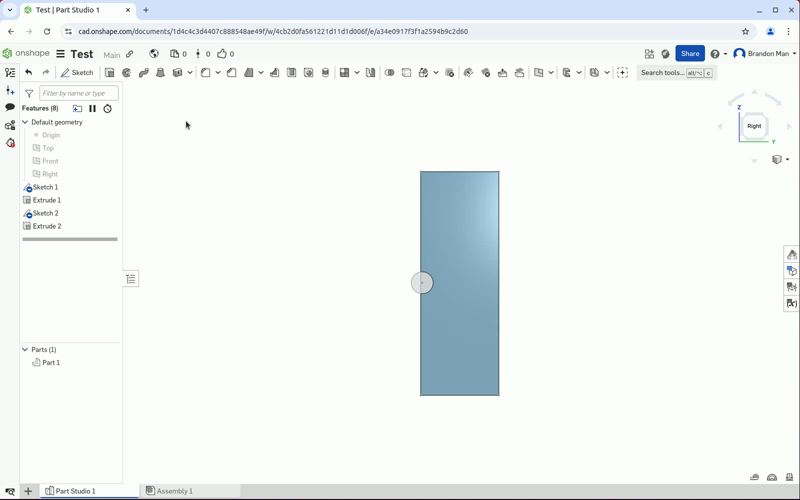
key(shift+h)
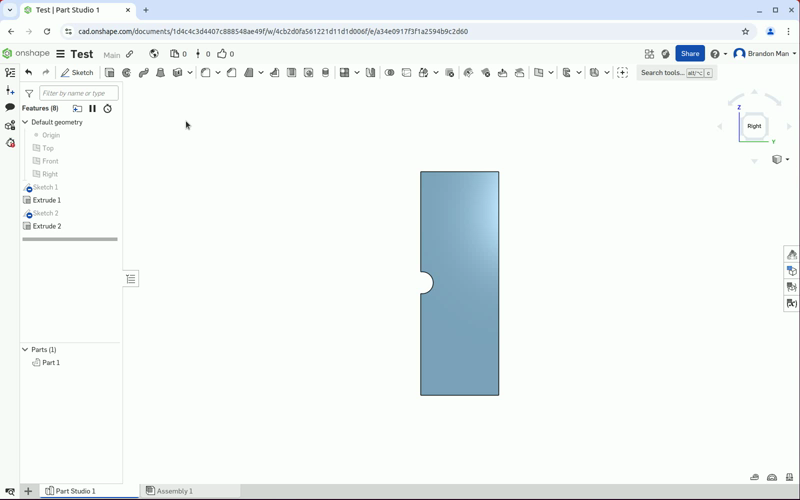
mouse_move(73, 189)
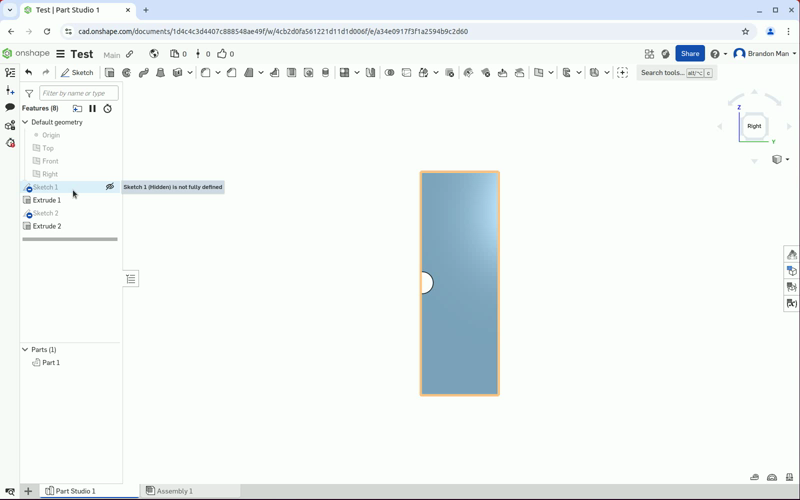
click(73, 189)
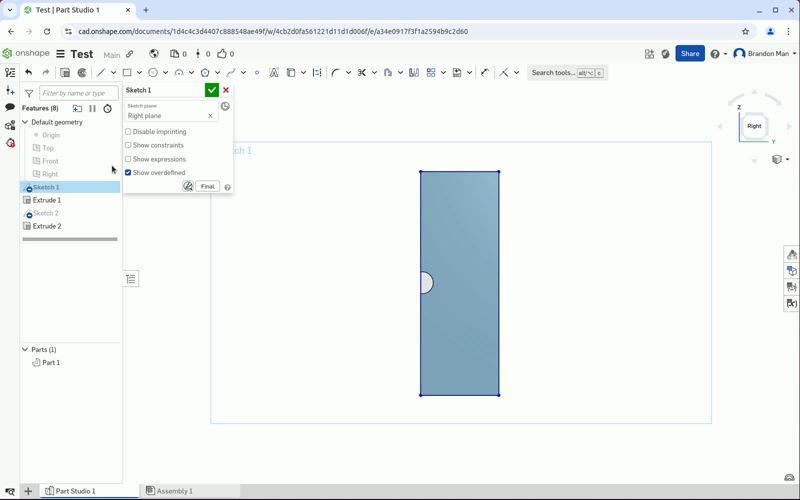
mouse_move(229, 92)
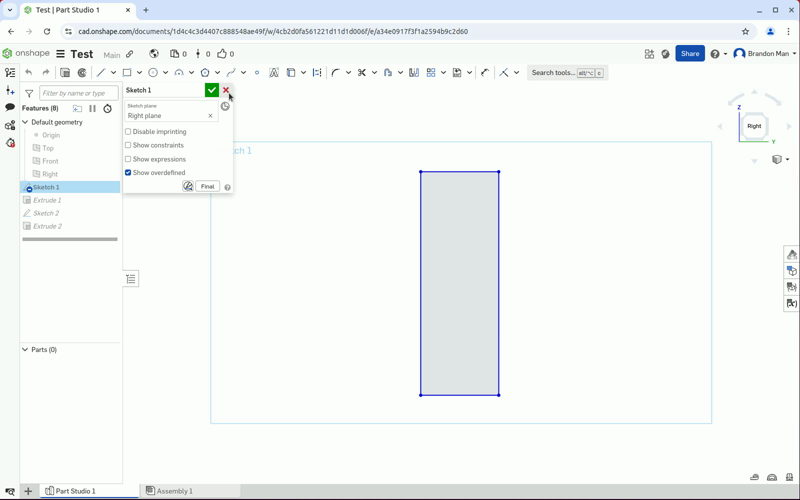
click(229, 92)
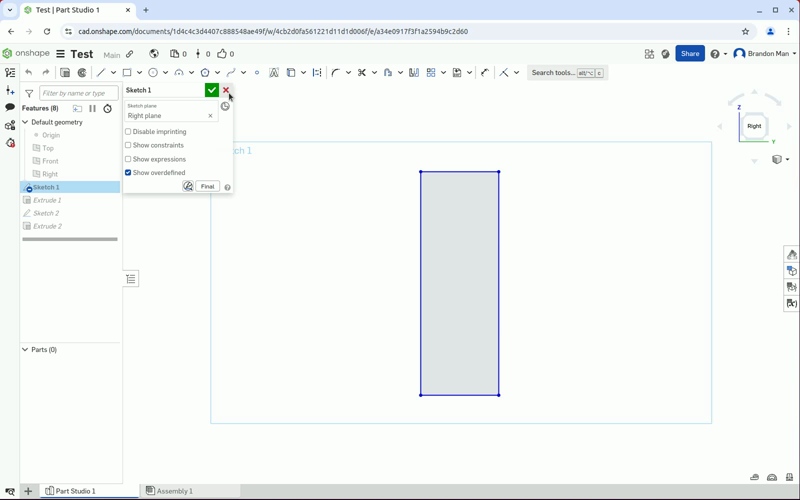
key(shift+s)
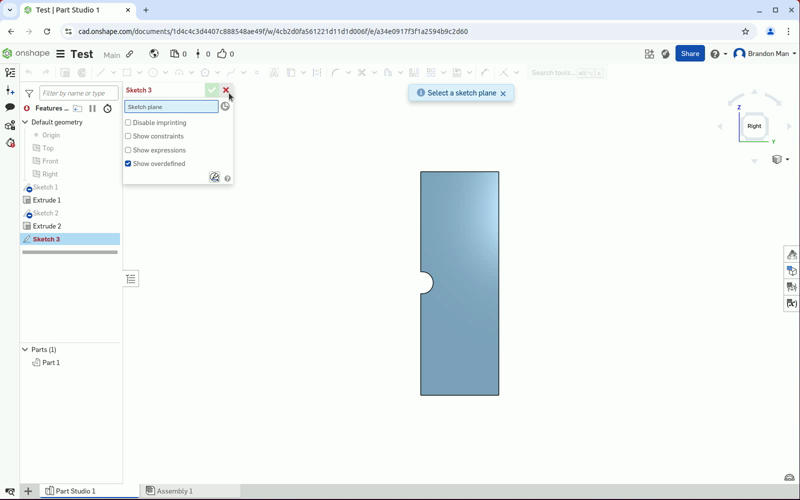
mouse_move(73, 176)
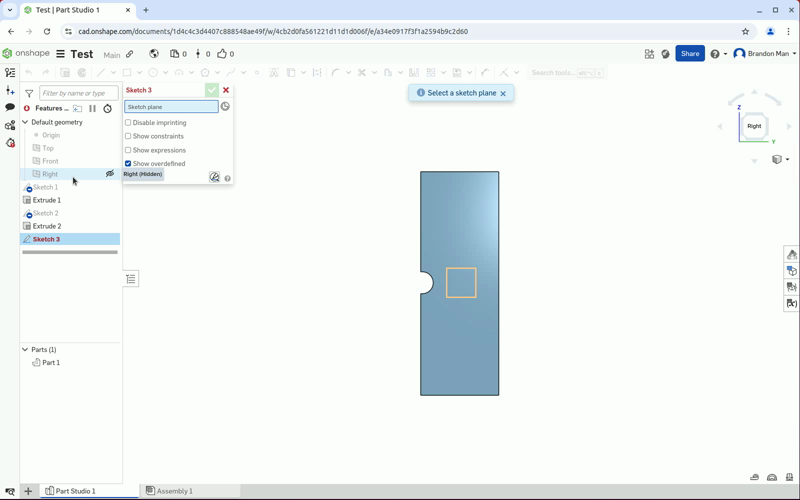
click(73, 176)
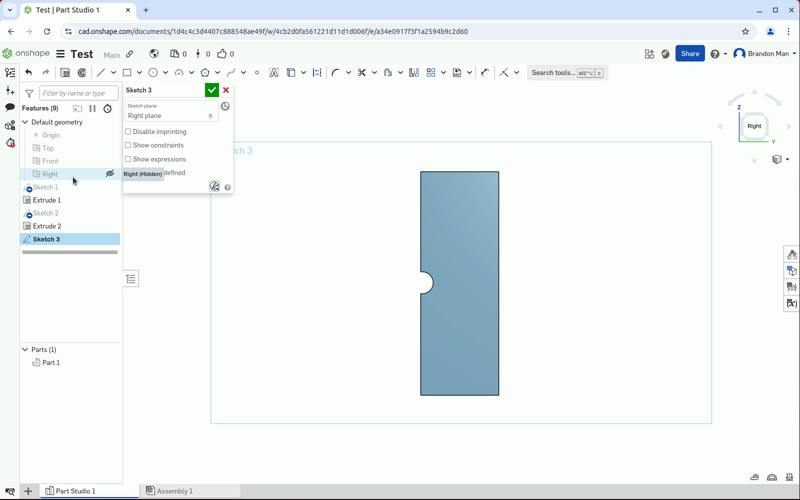
mouse_move(73, 352)
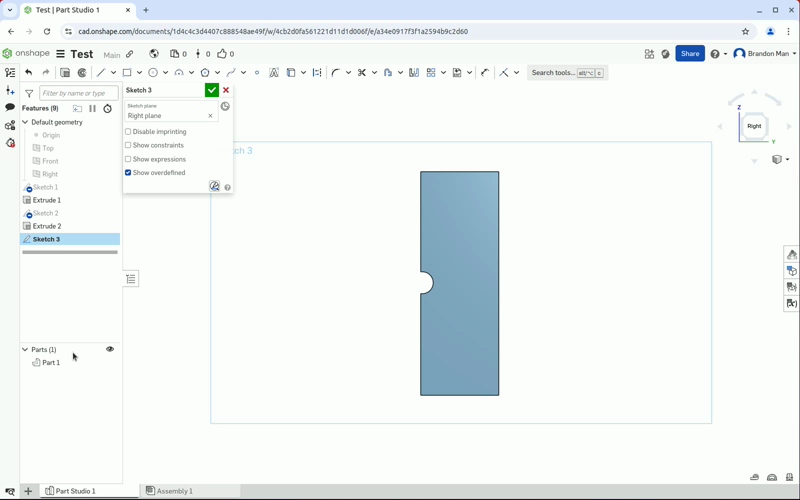
key(y)
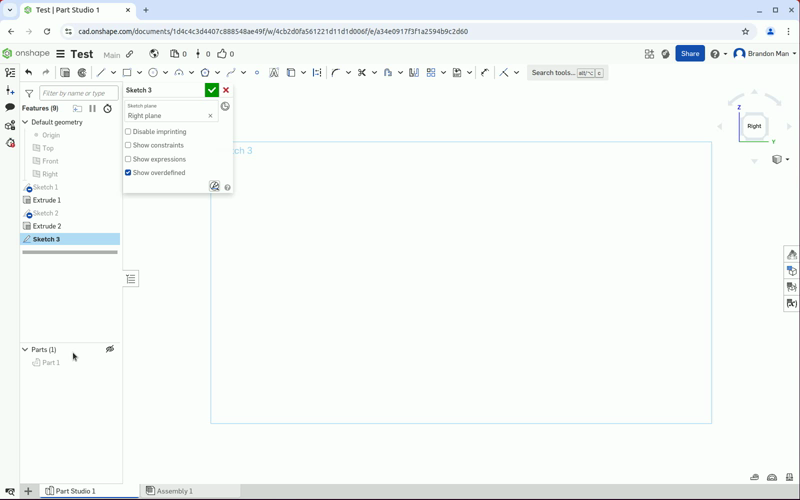
key(c)
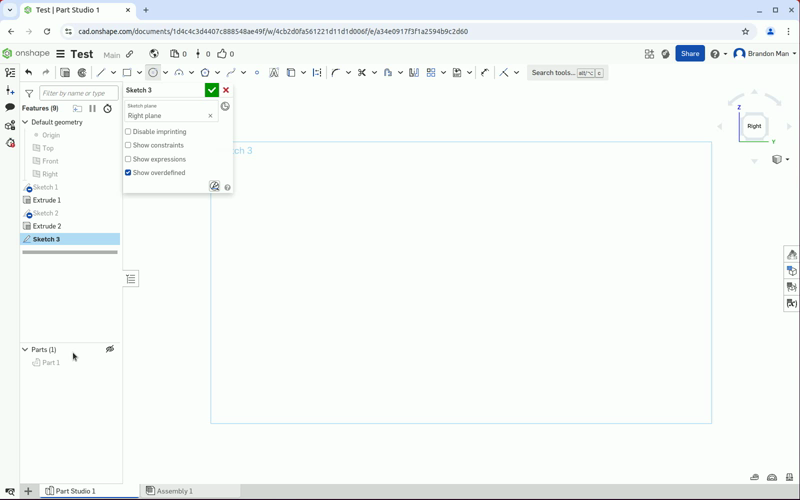
key_down(shift)
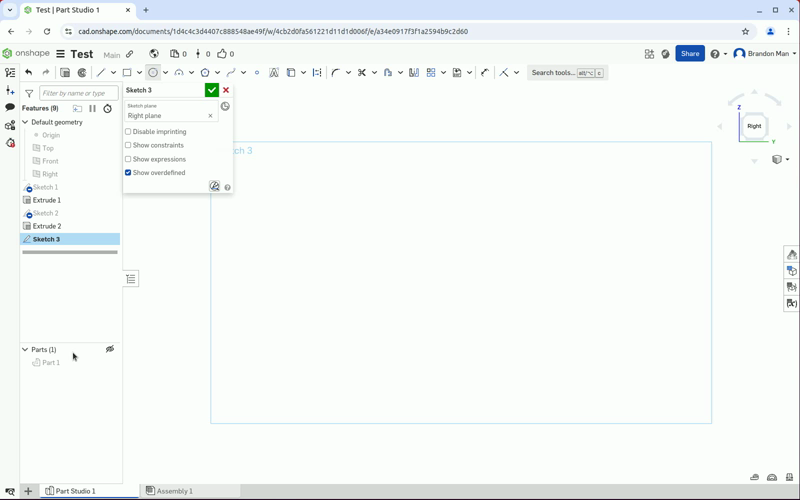
mouse_move(500, 282)
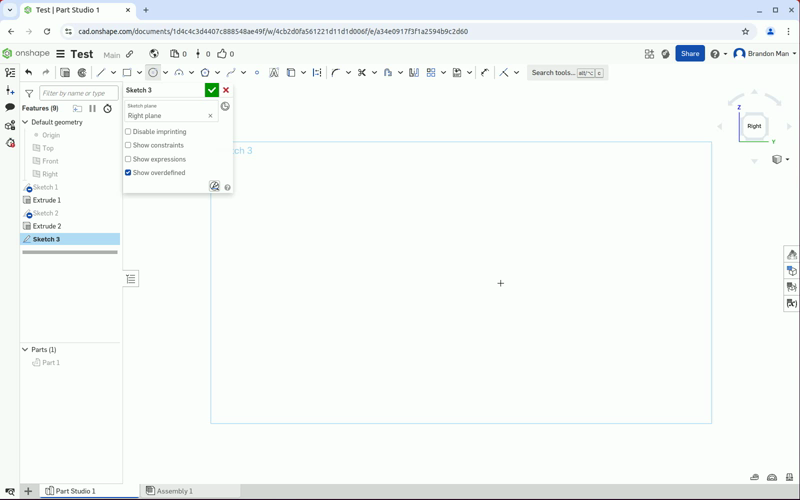
click(500, 282)
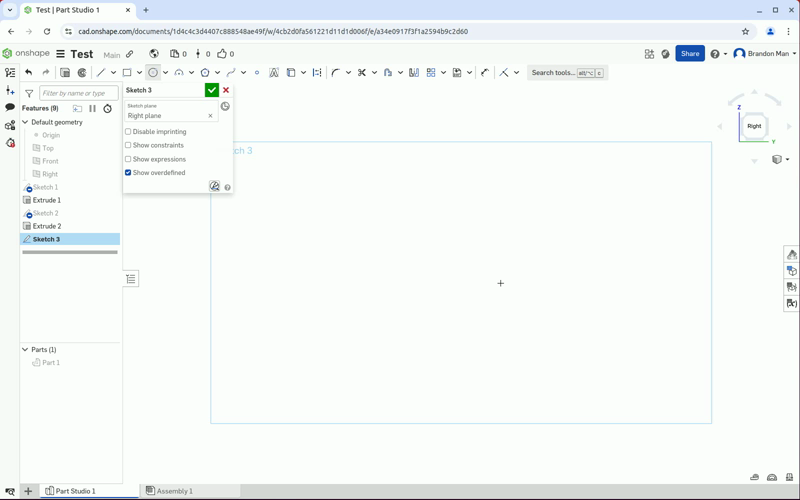
key_up(shift)
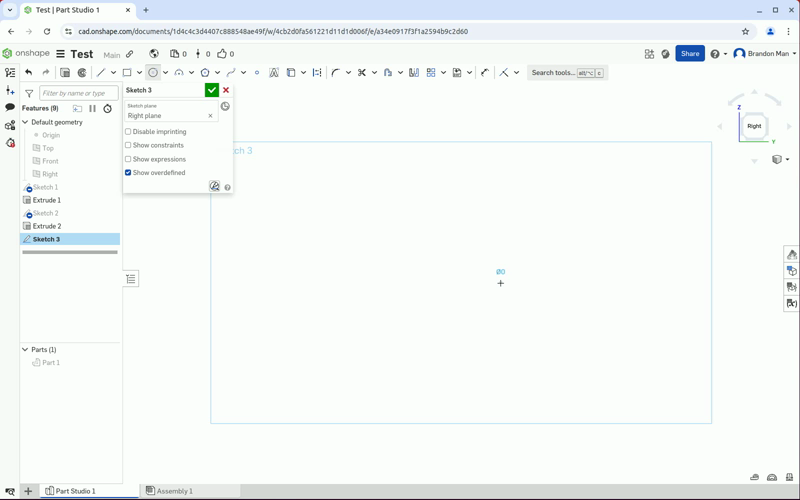
mouse_move(512, 282)
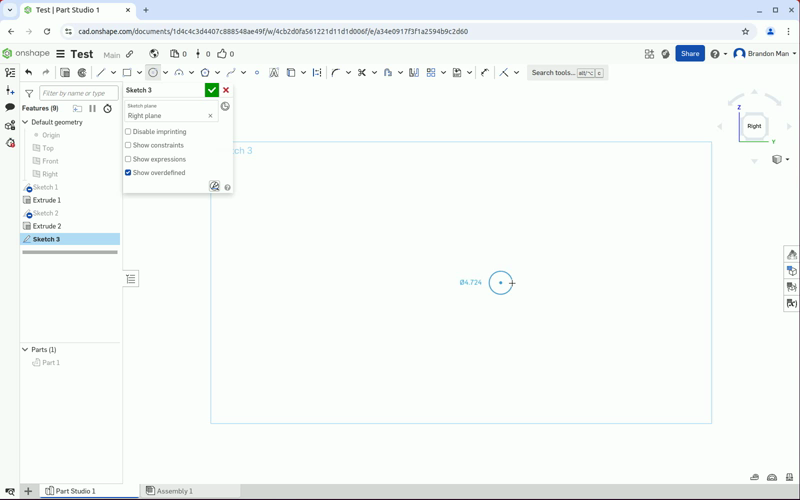
click(512, 282)
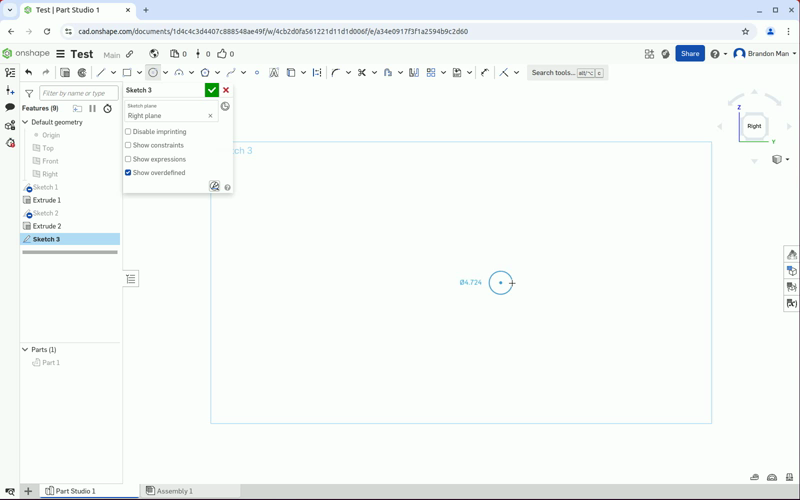
key(esc)
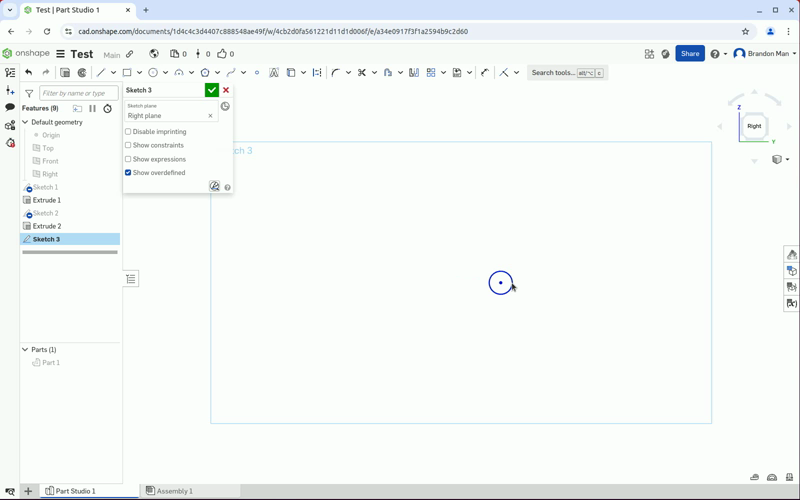
mouse_move(494, 274)
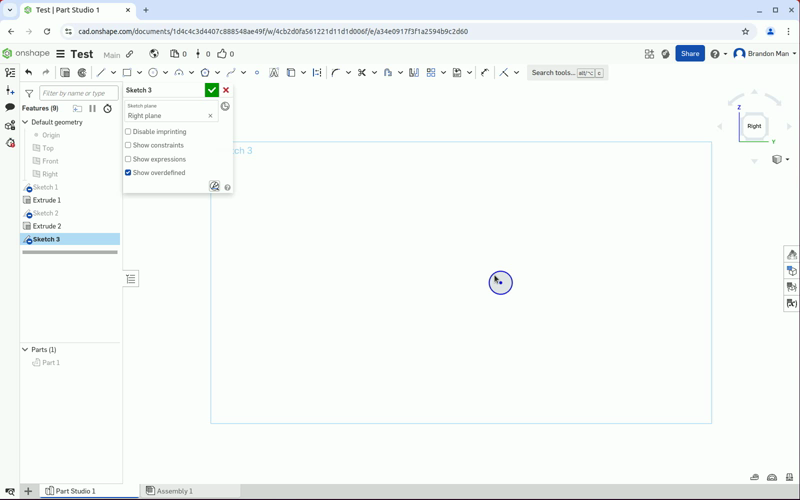
scroll(6)
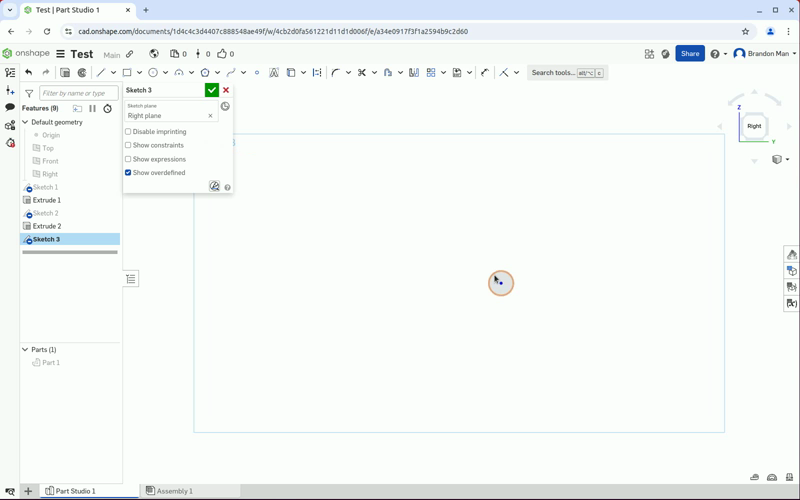
scroll(6)
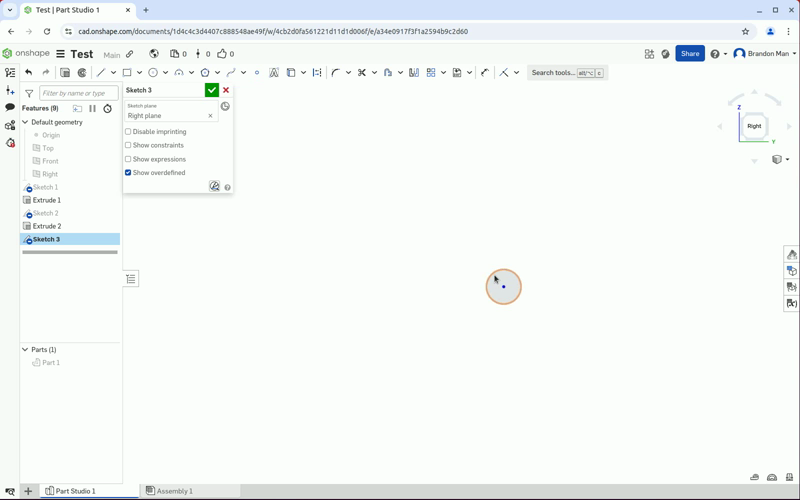
scroll(6)
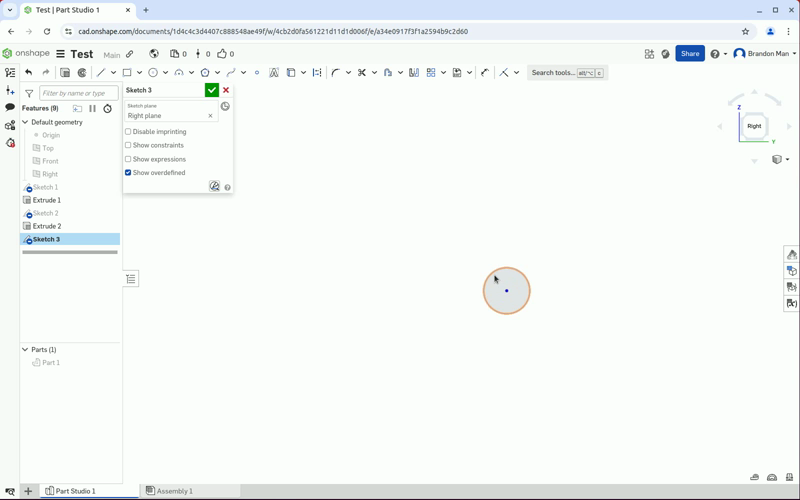
scroll(6)
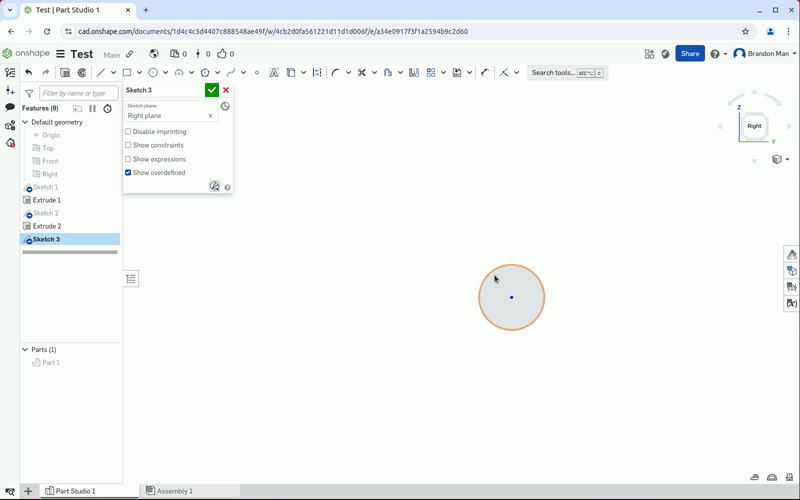
scroll(6)
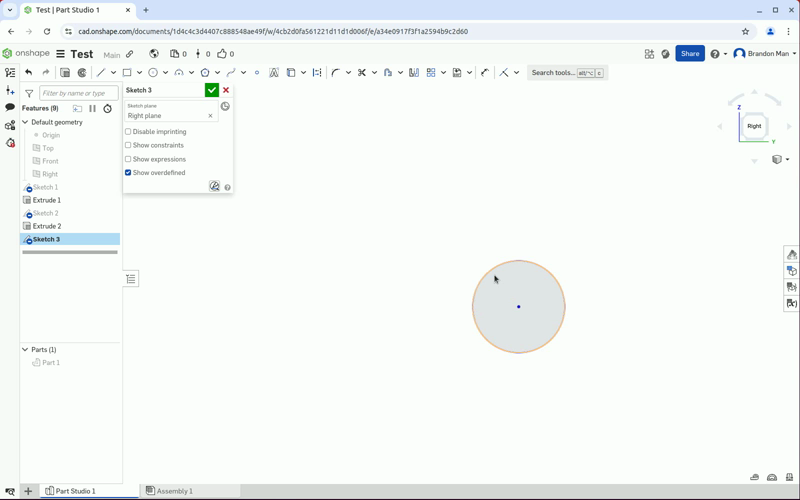
scroll(6)
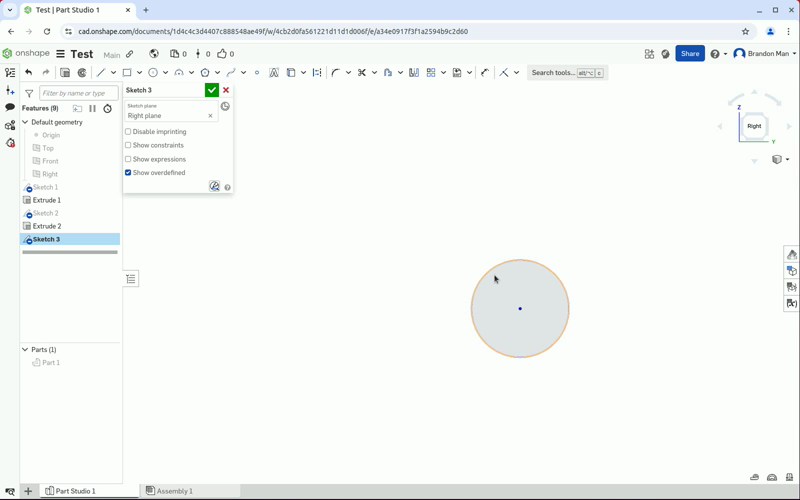
scroll(6)
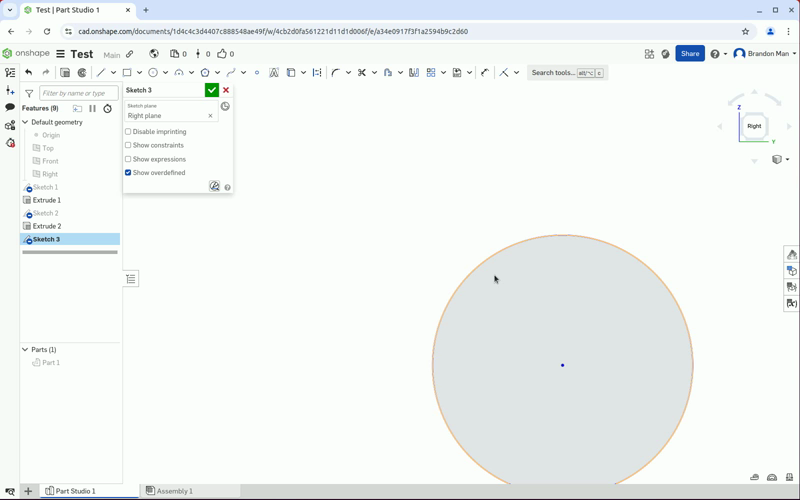
click(494, 274)
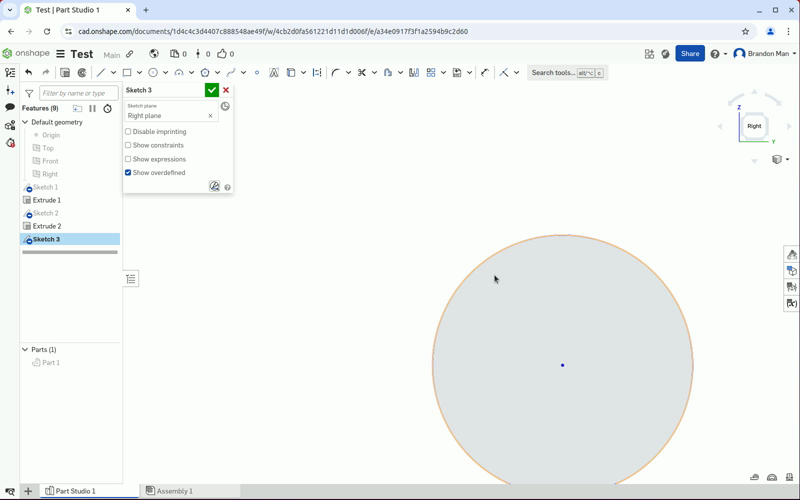
scroll(-6)
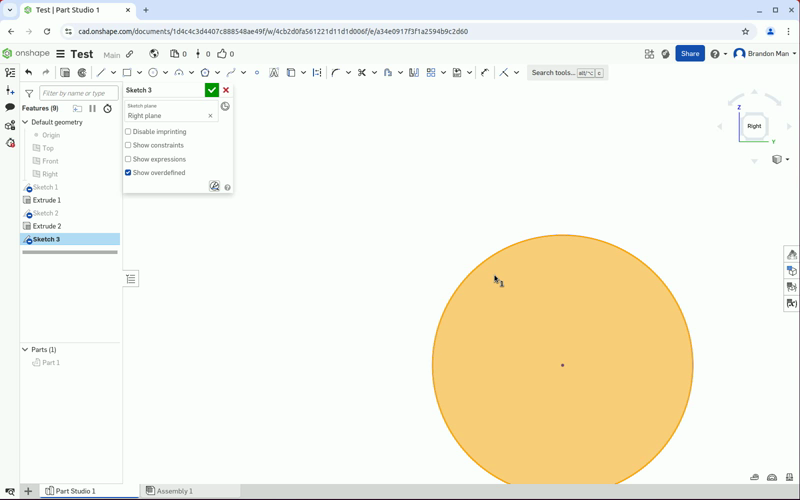
scroll(-6)
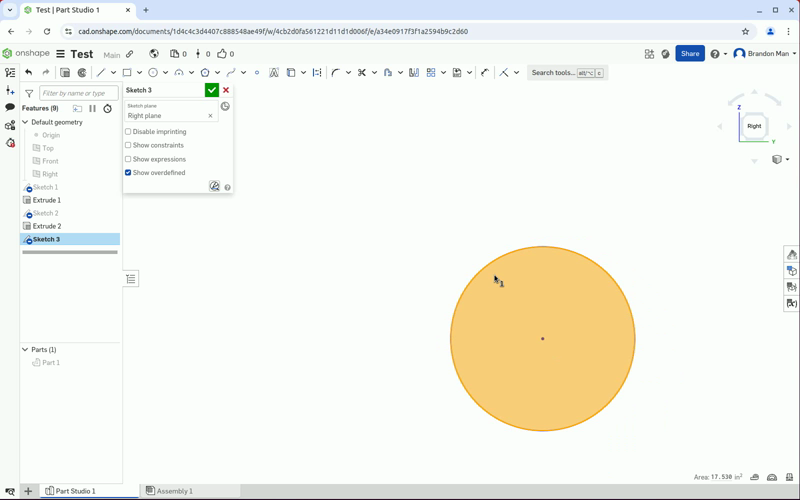
scroll(-6)
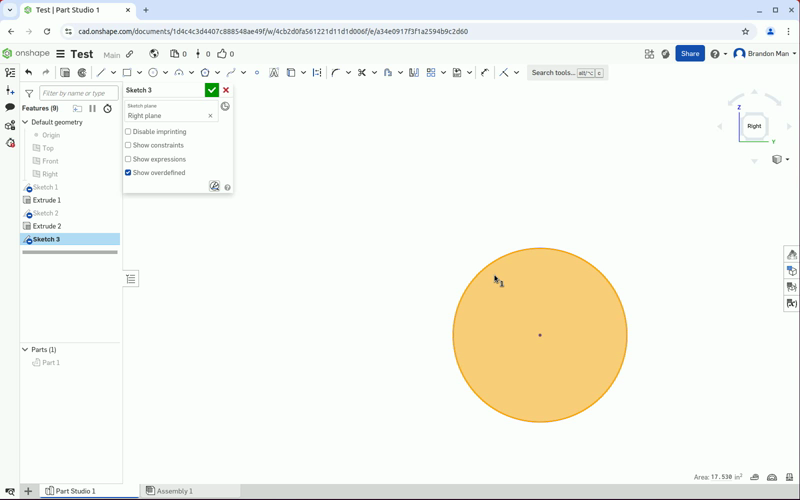
scroll(-6)
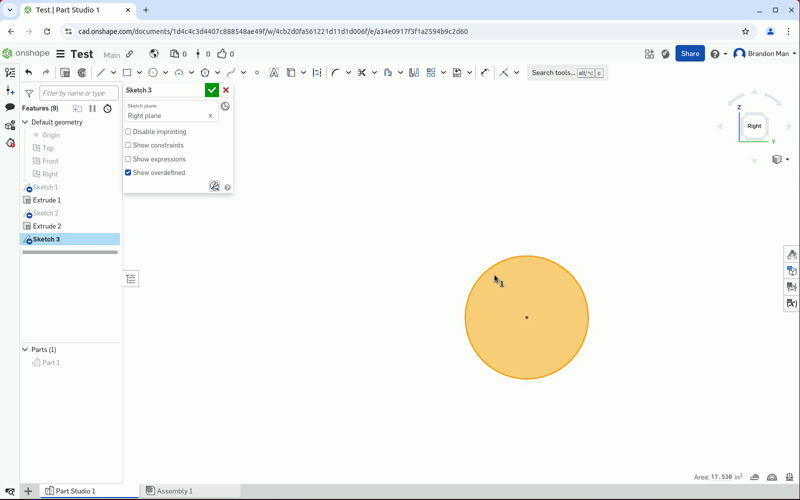
scroll(-6)
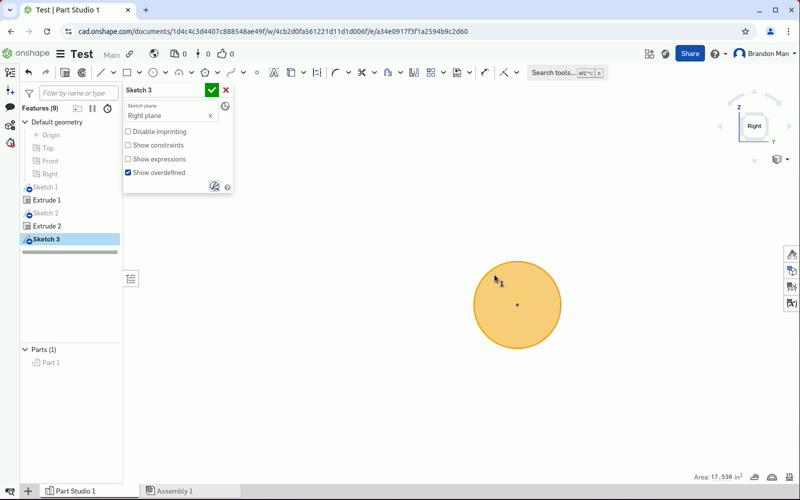
scroll(-6)
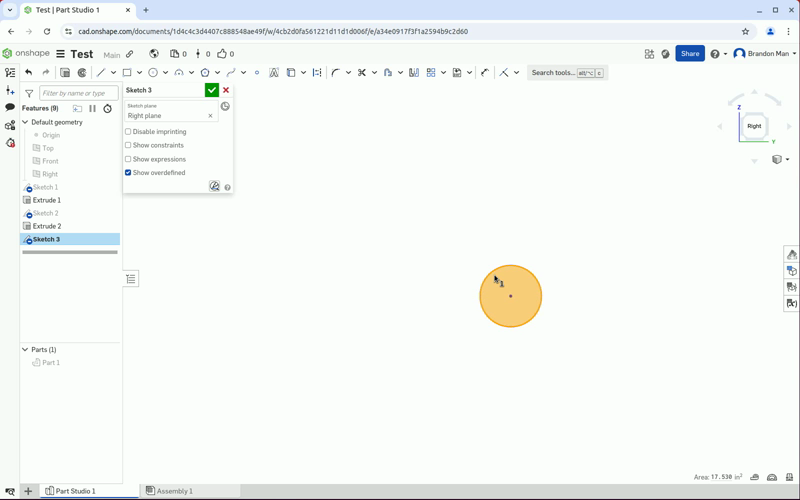
scroll(-6)
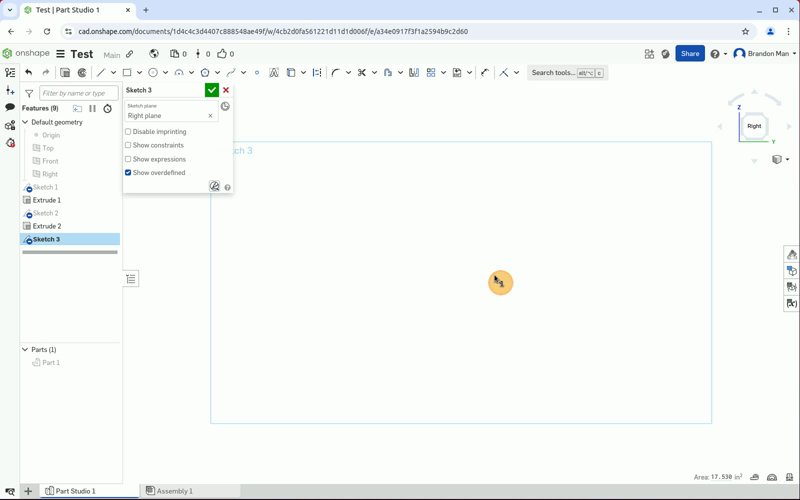
mouse_move(73, 352)
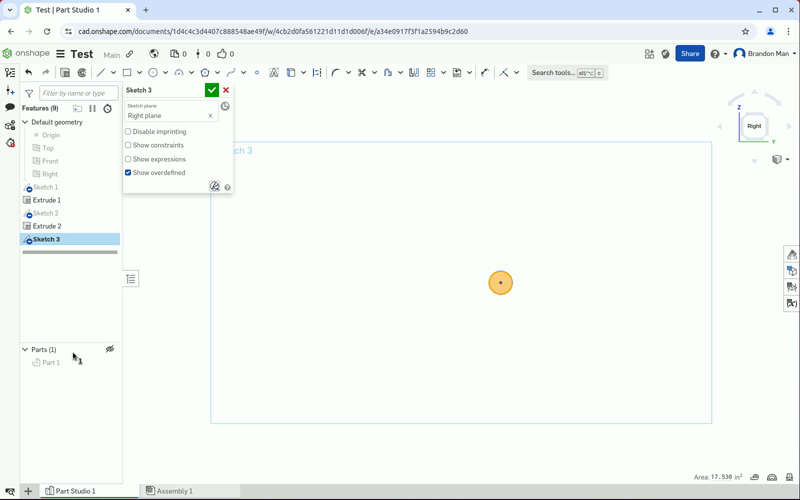
key(shift+y)
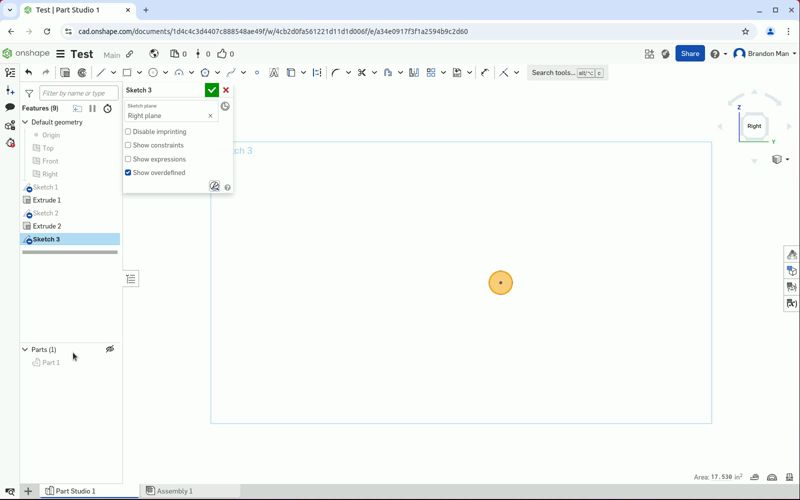
key(shift+e)
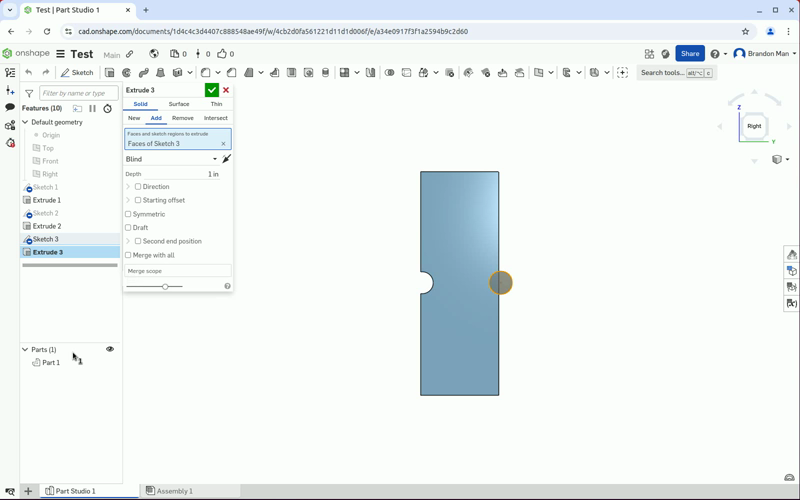
mouse_move(143, 106)
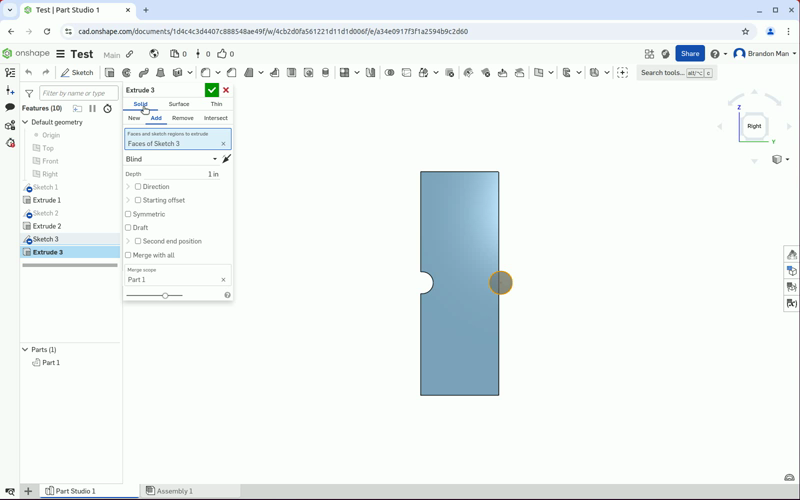
click(143, 106)
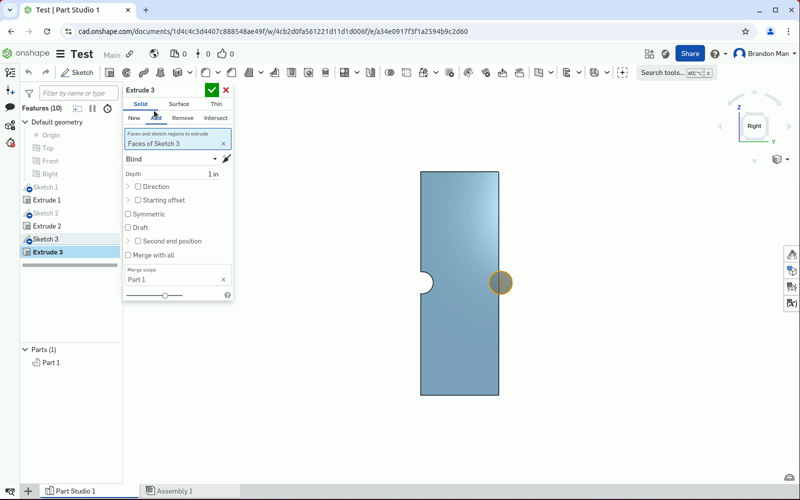
mouse_move(186, 120)
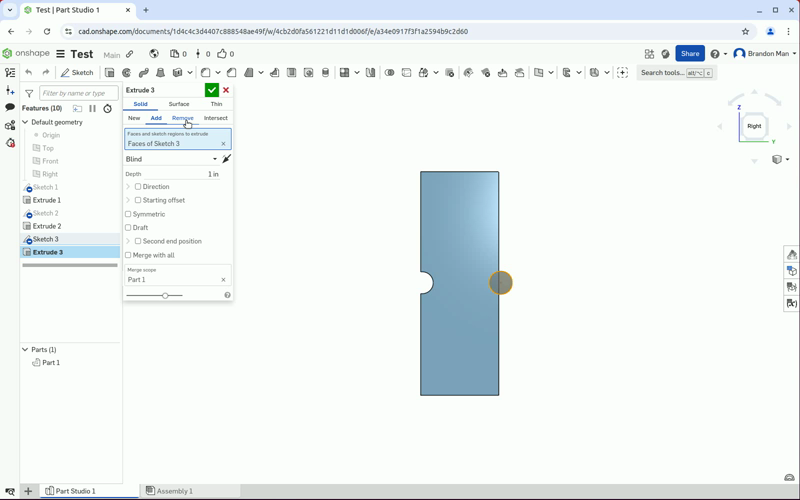
click(186, 120)
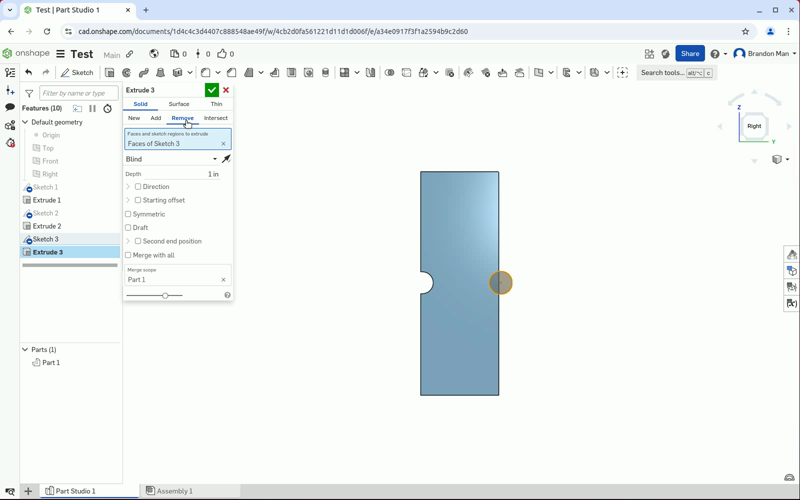
key(tab, 4)
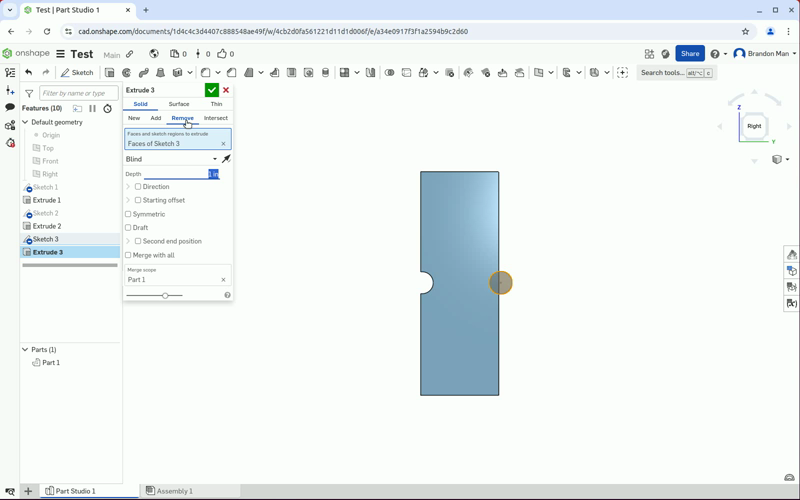
text(11.554)
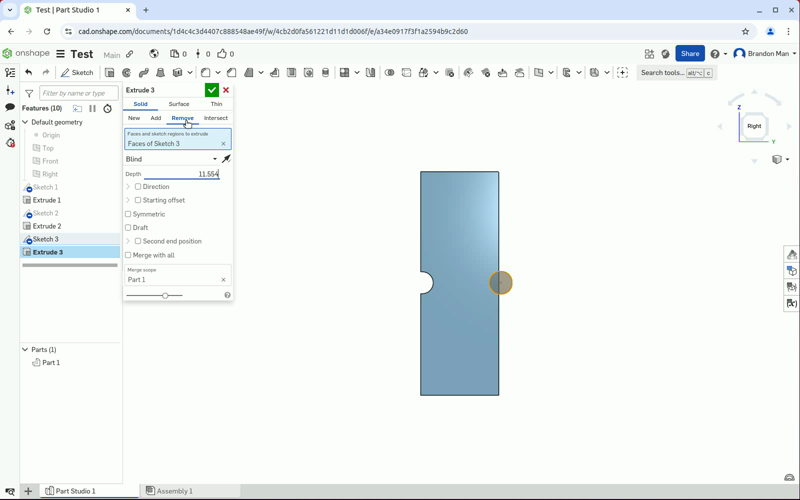
key(tab, 3)
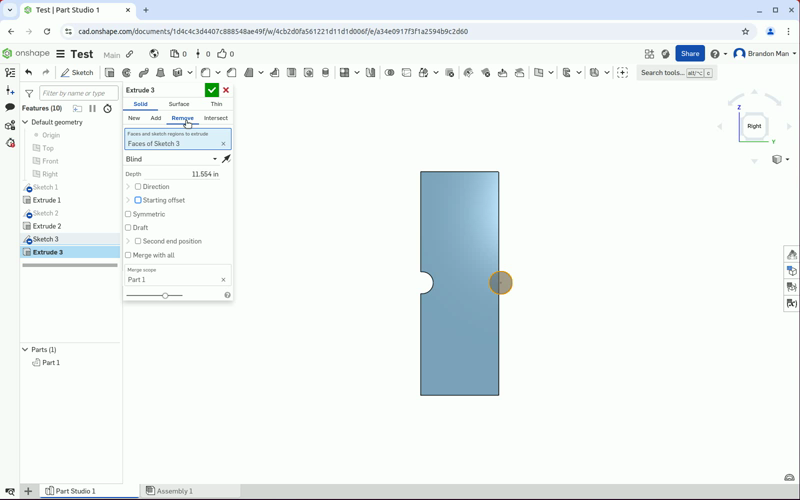
key(tab, 2)
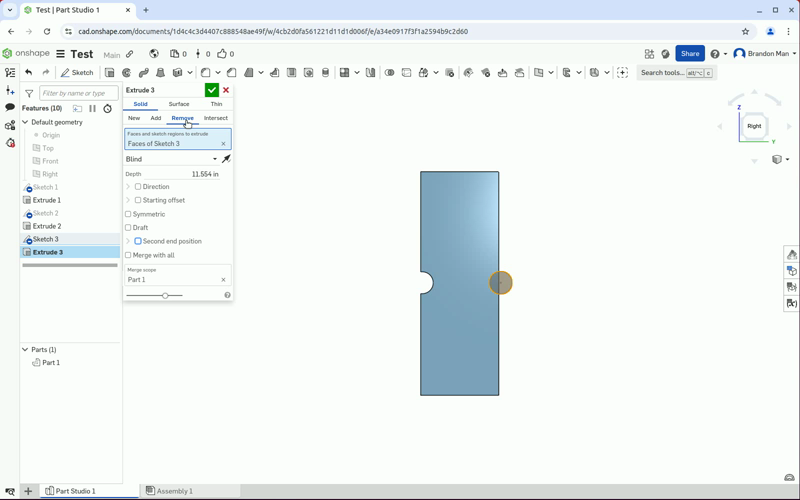
key(space)
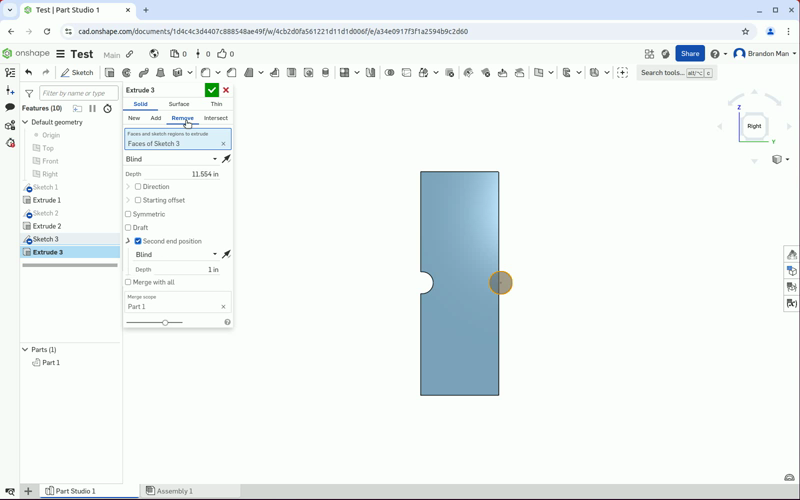
key(tab, 3)
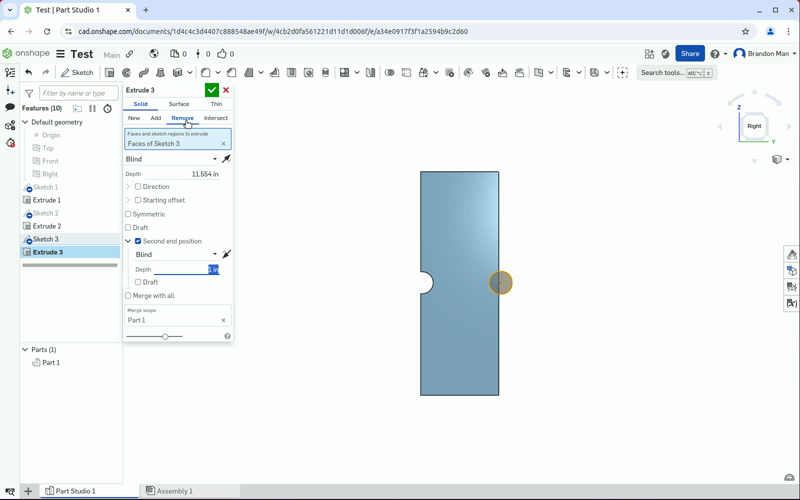
text(11.554)
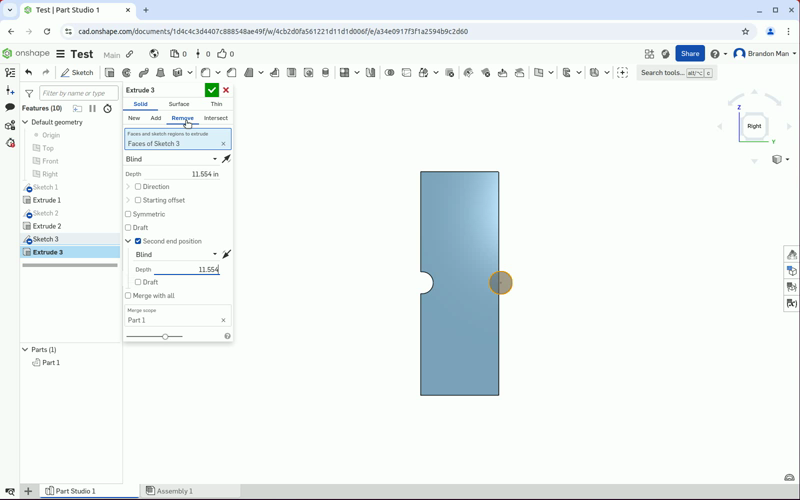
key(tab, 2)
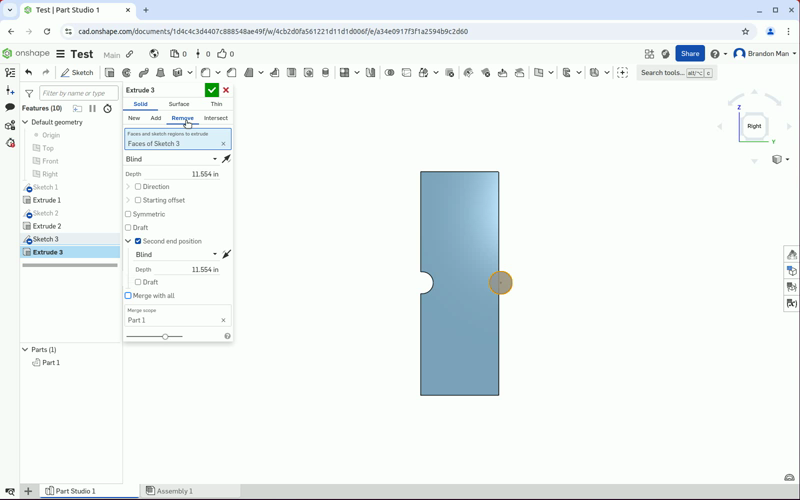
key(space)
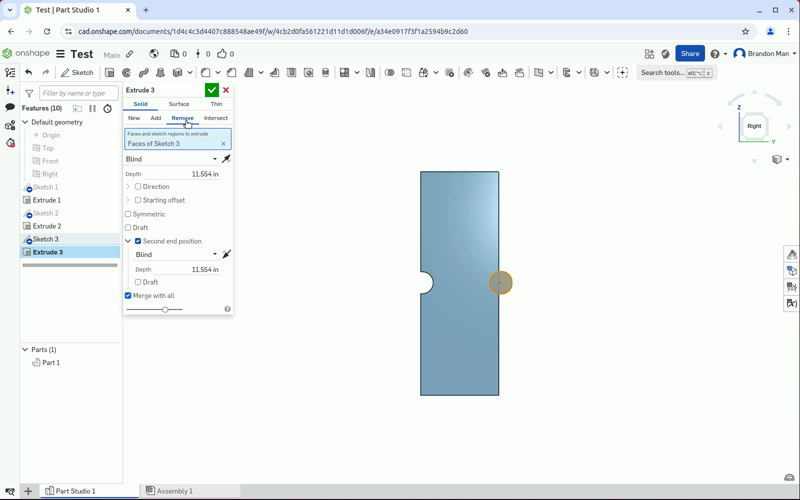
key(enter)
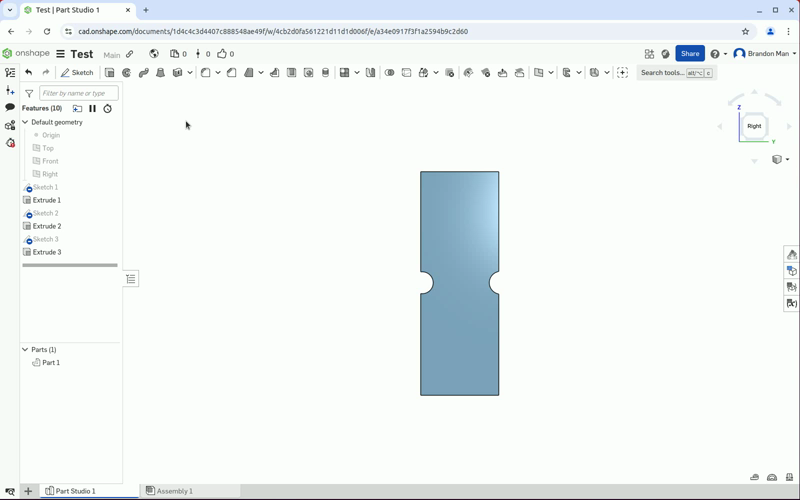
key(shift+h)
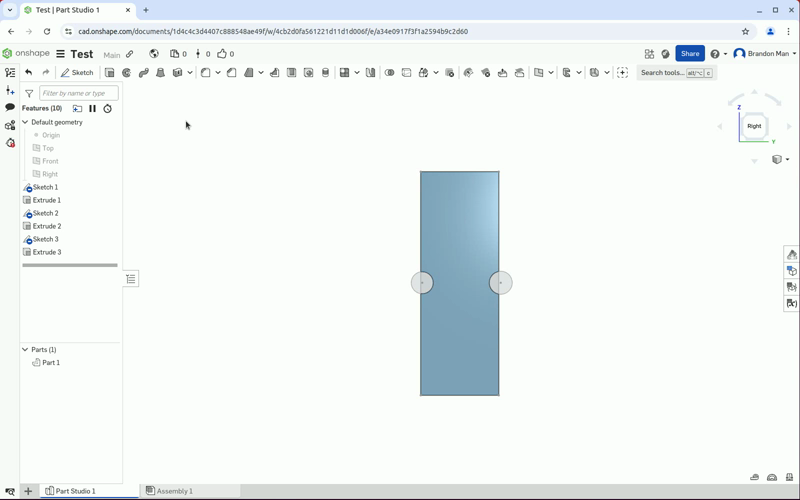
key(shift+h)
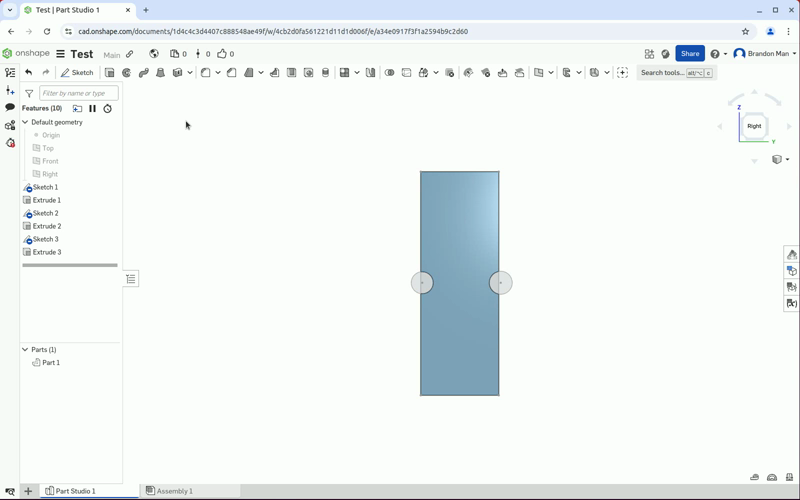
key(shift+7)
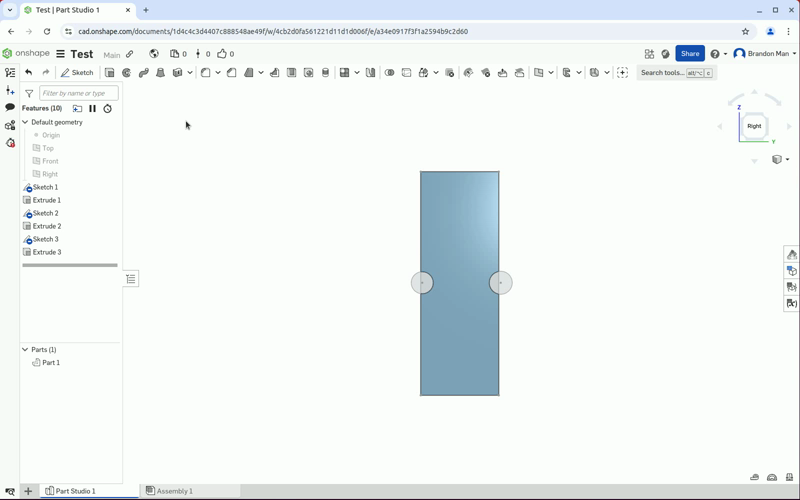
key(right, 2)
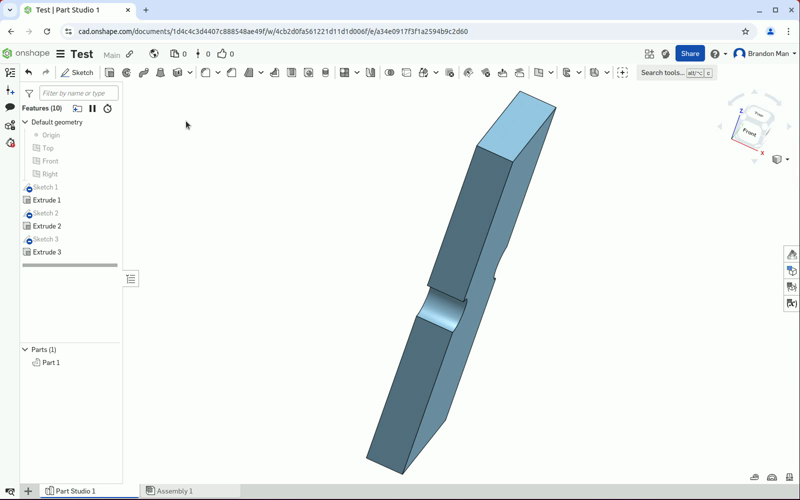
key(down, 2)
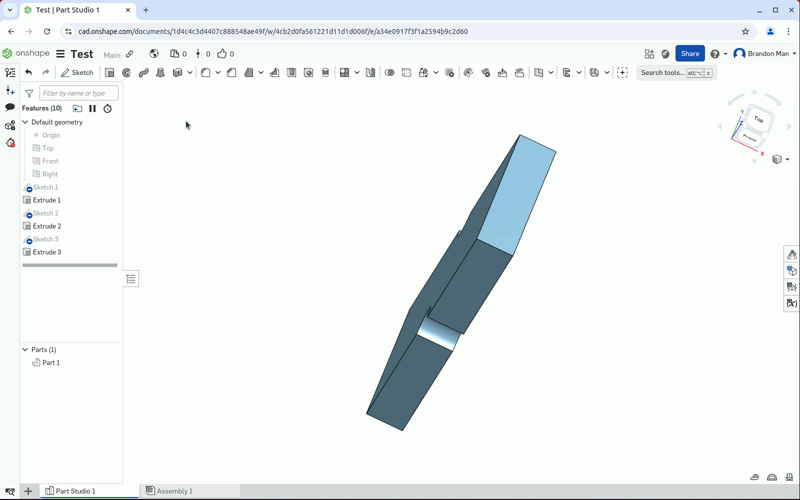
key(up, 2)
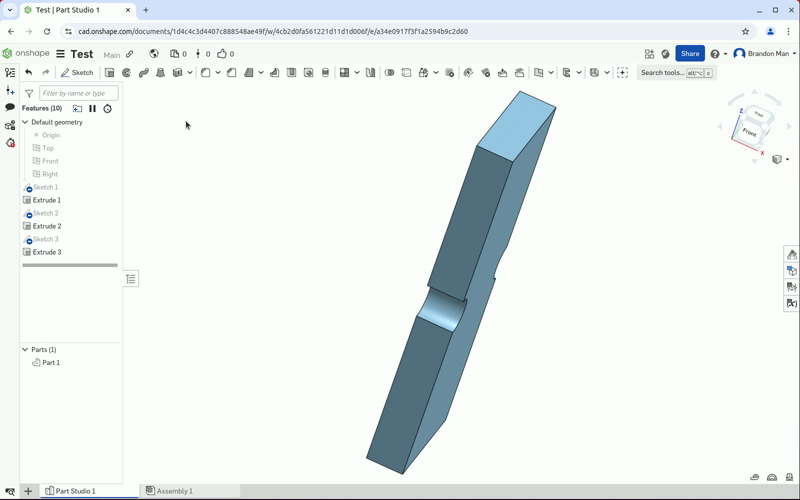
key(left, 2)
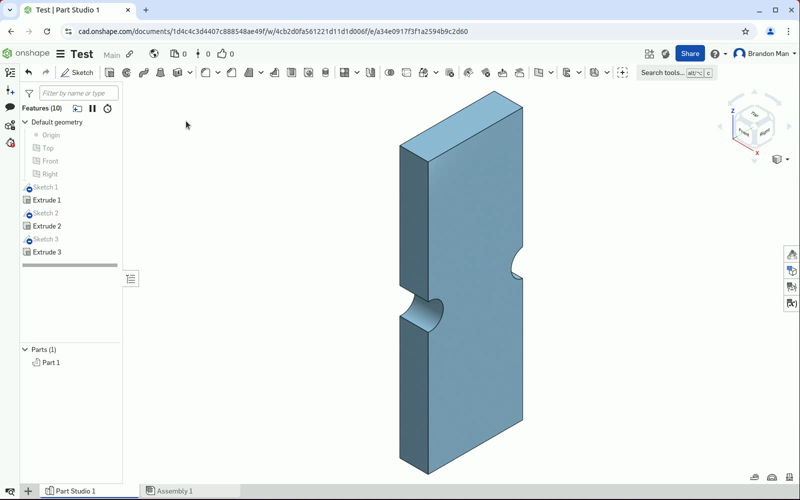
mouse_move(73, 189)
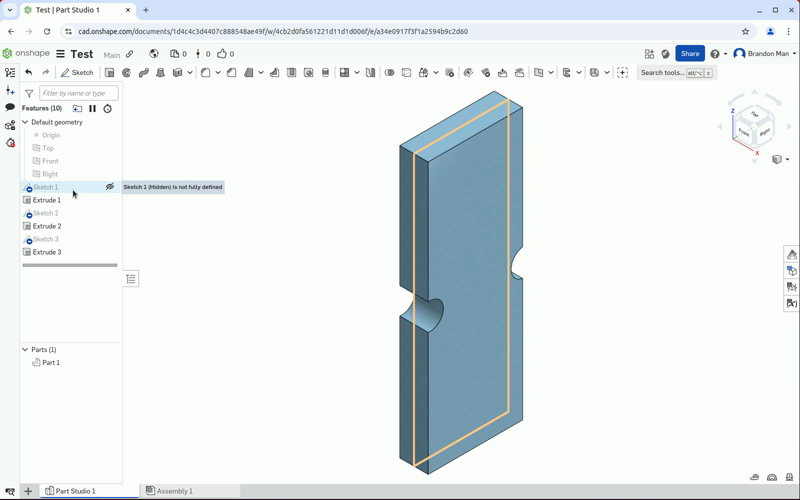
click(73, 189)